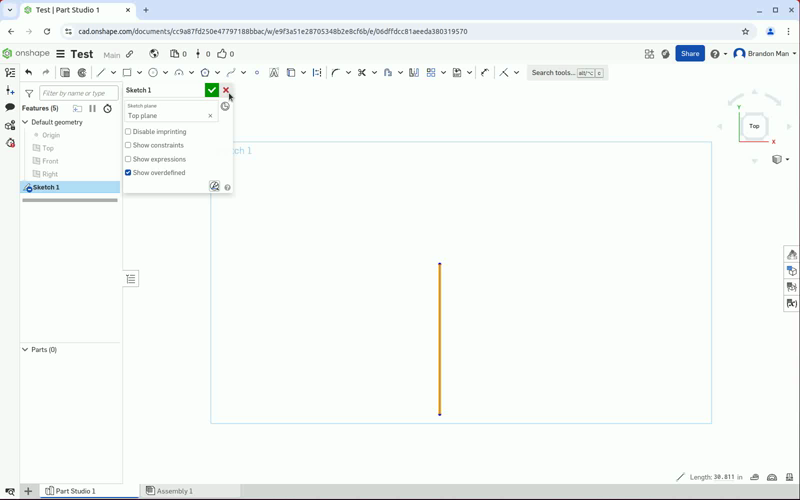
key(shift+h)
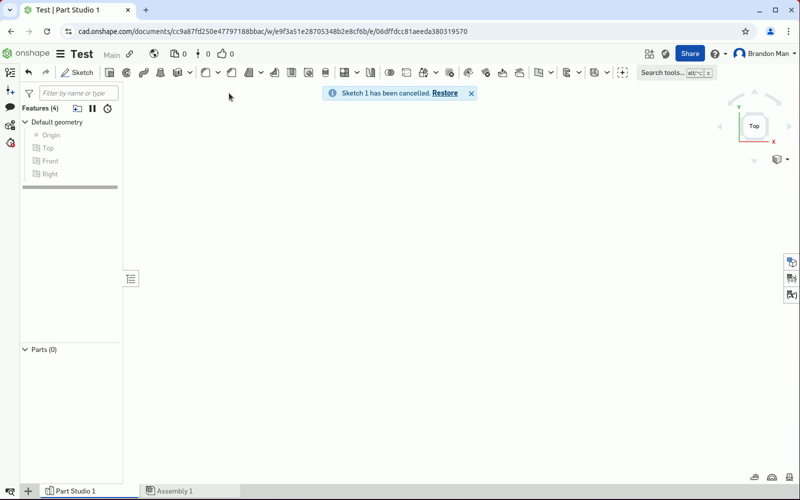
mouse_move(73, 352)
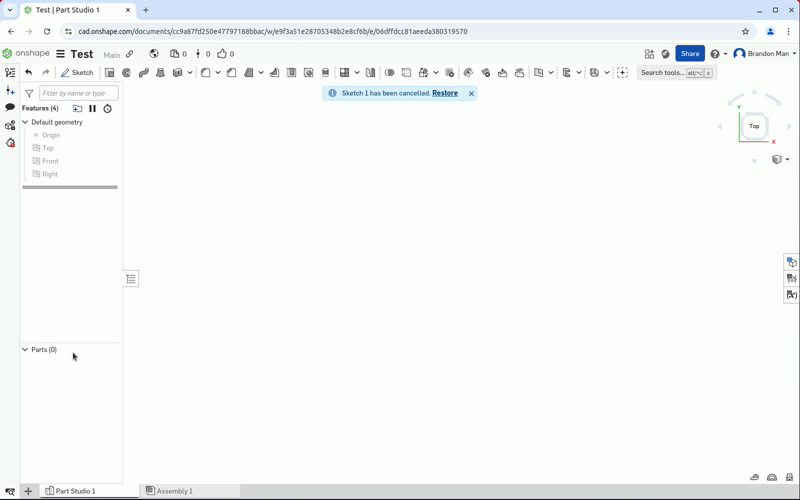
key(y)
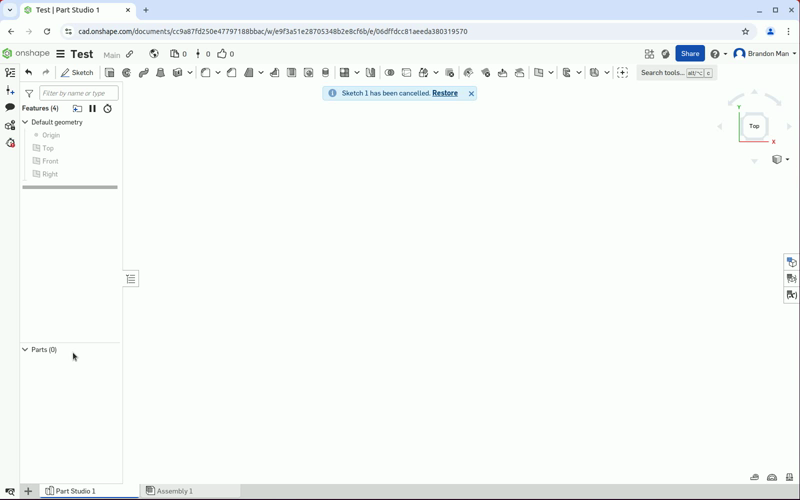
key(shift+p)
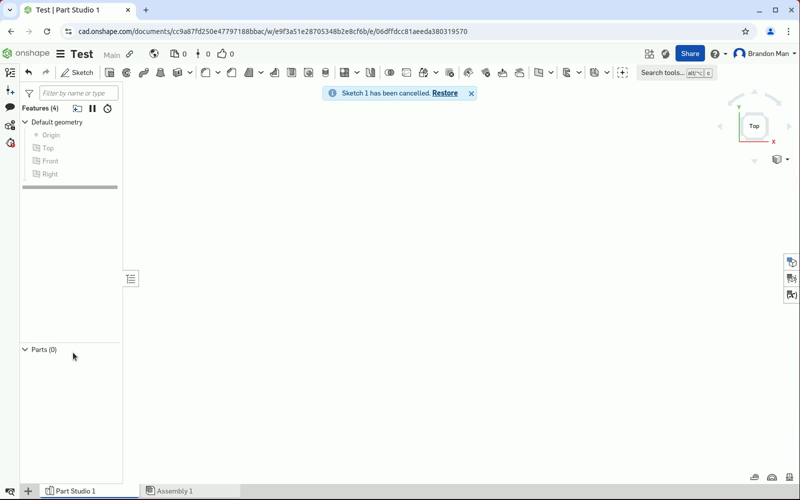
key(space)
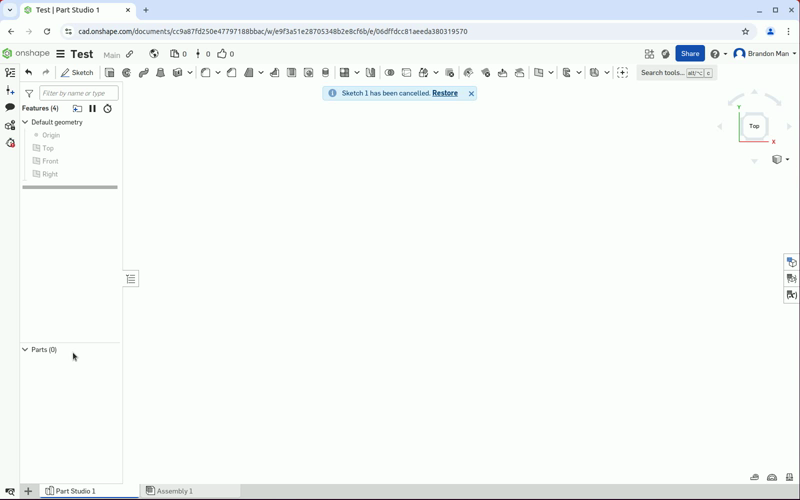
key_down(shift)
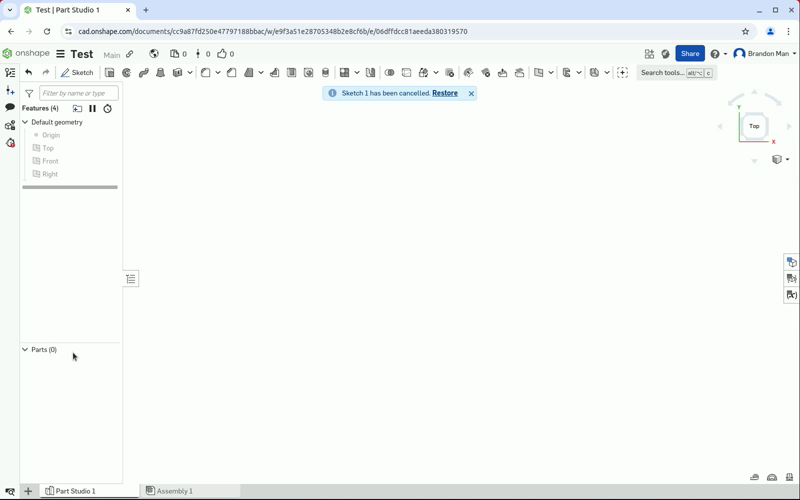
key(up)
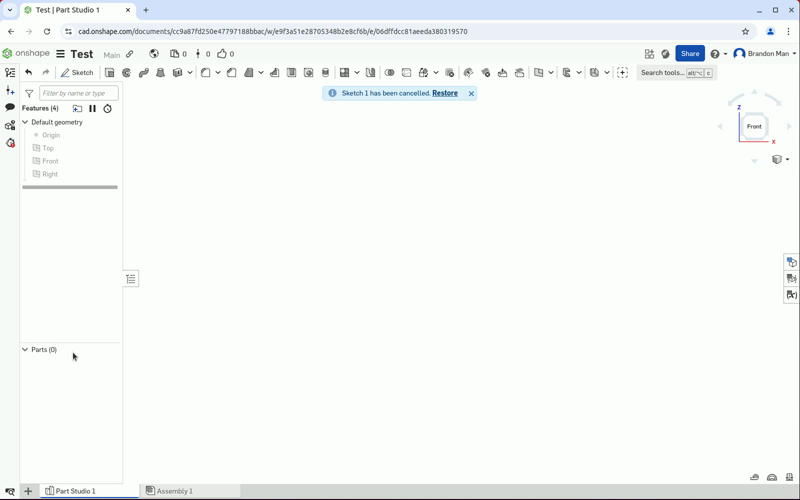
key_up(shift)
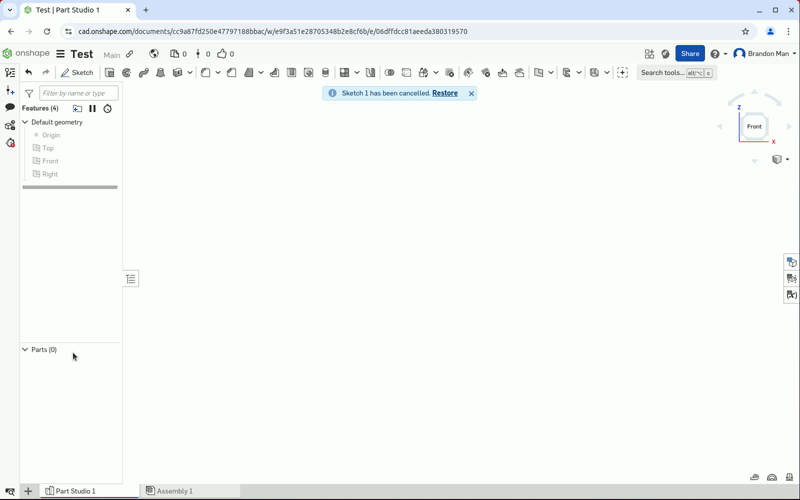
mouse_move(73, 352)
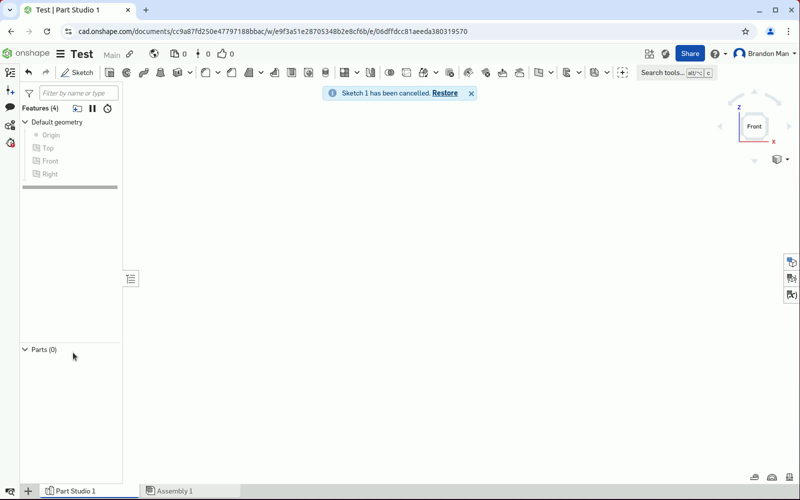
key(shift+y)
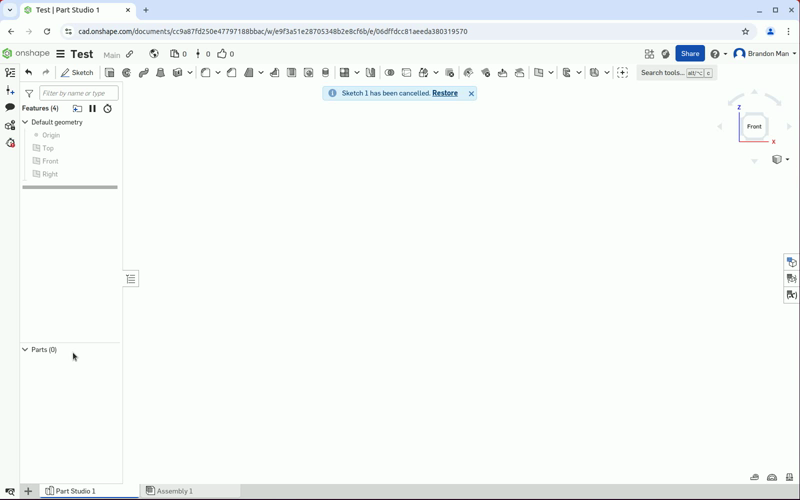
key(shift+s)
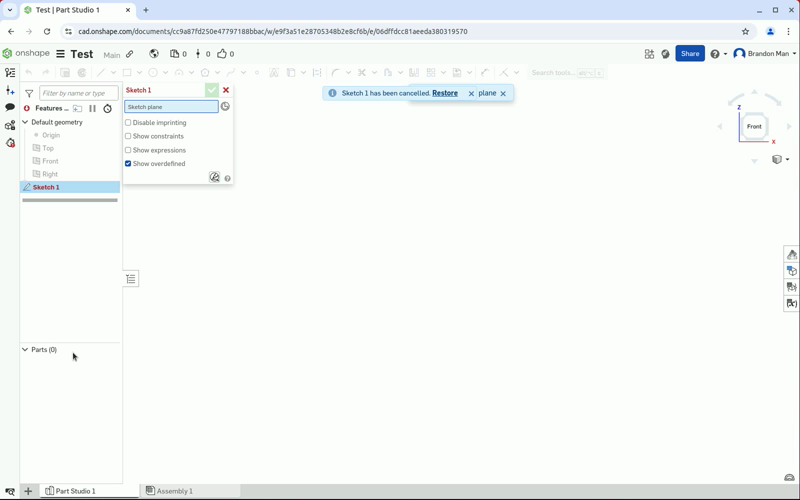
mouse_move(73, 163)
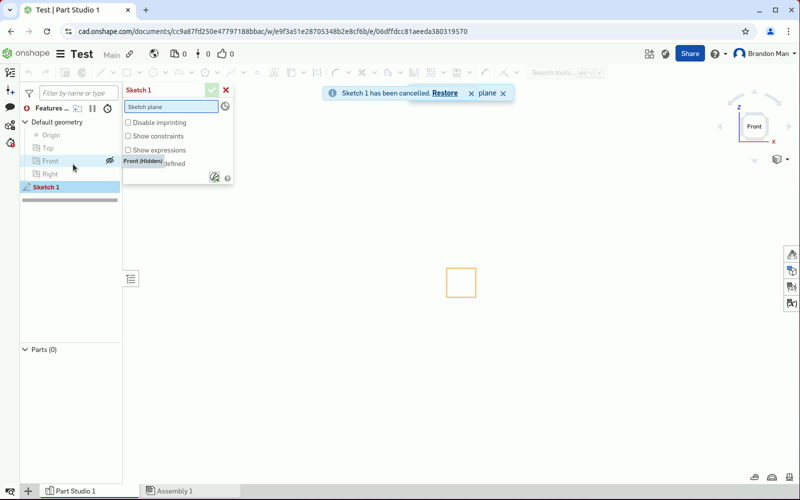
click(73, 163)
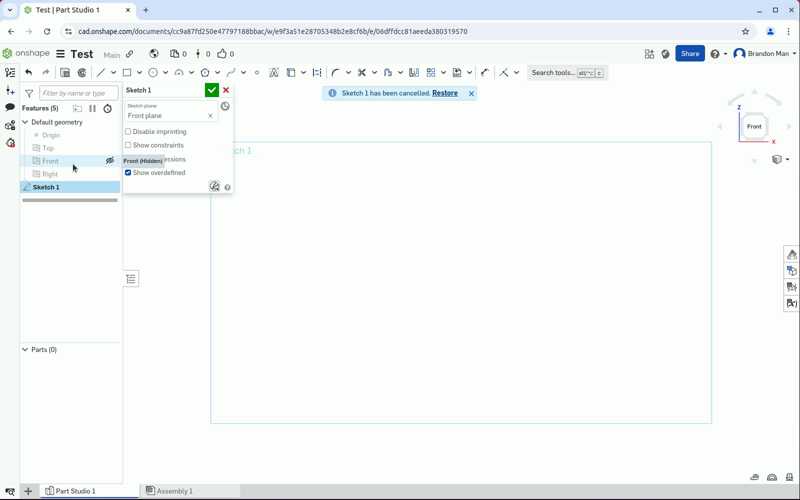
mouse_move(73, 352)
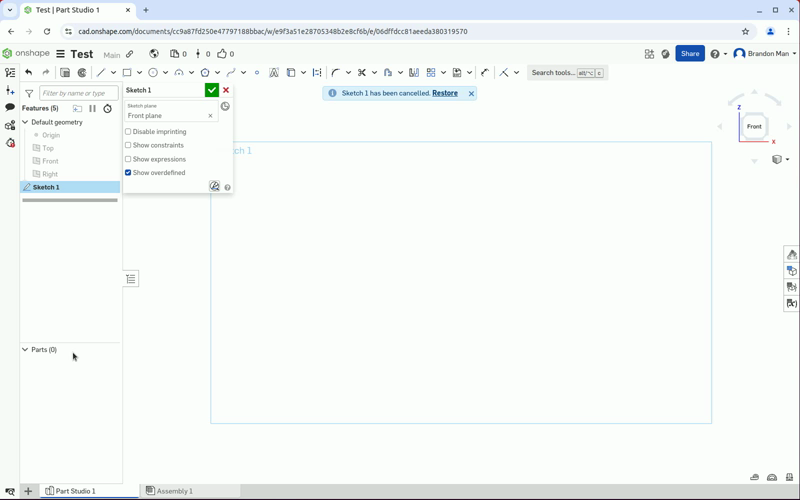
key(y)
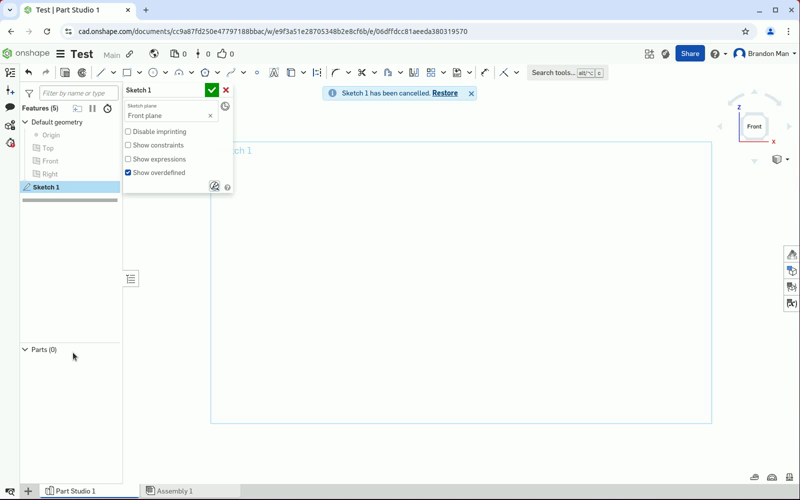
key(l)
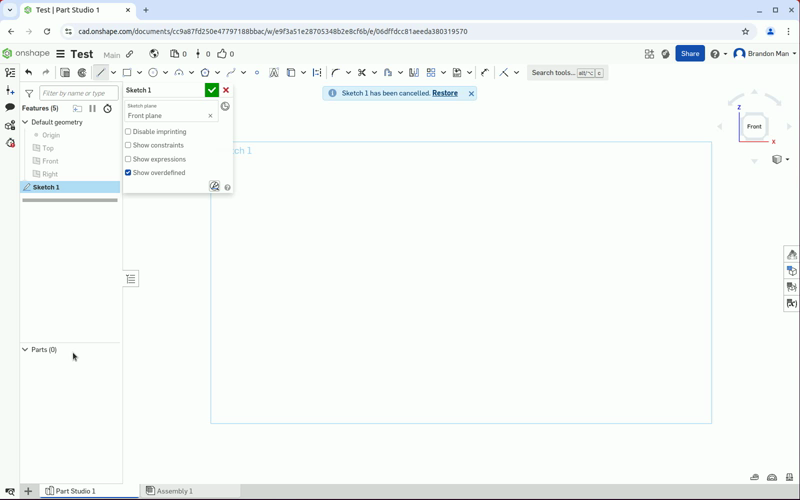
key_down(shift)
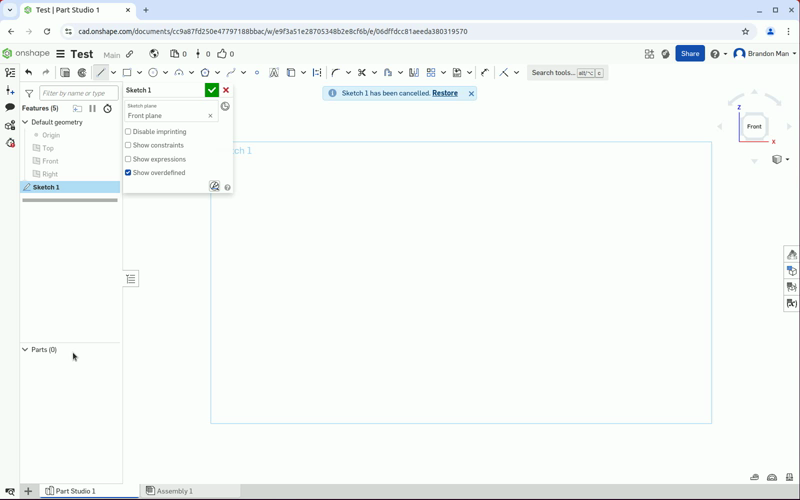
mouse_move(460, 274)
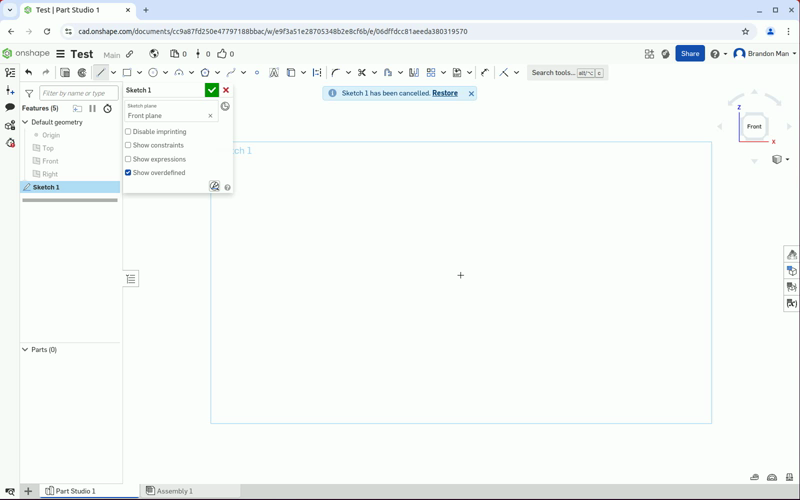
click(460, 274)
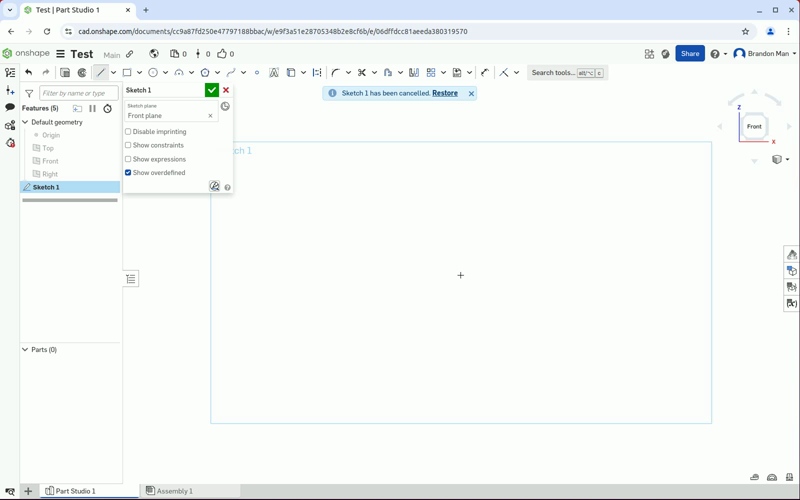
key_up(shift)
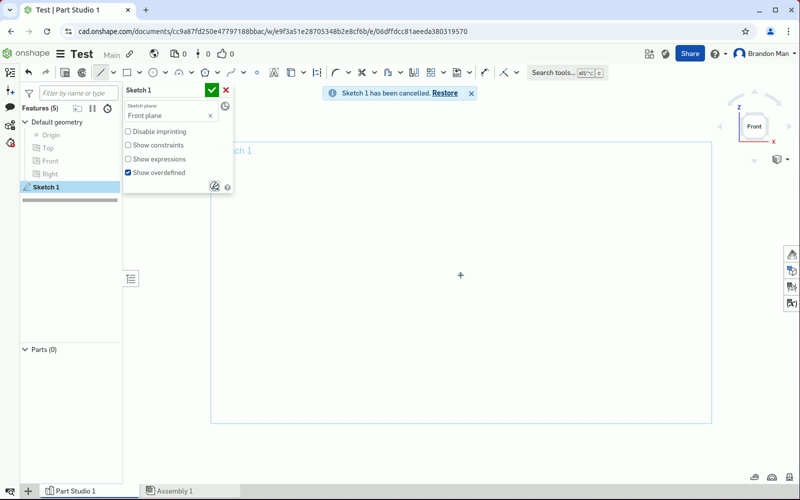
key_down(shift)
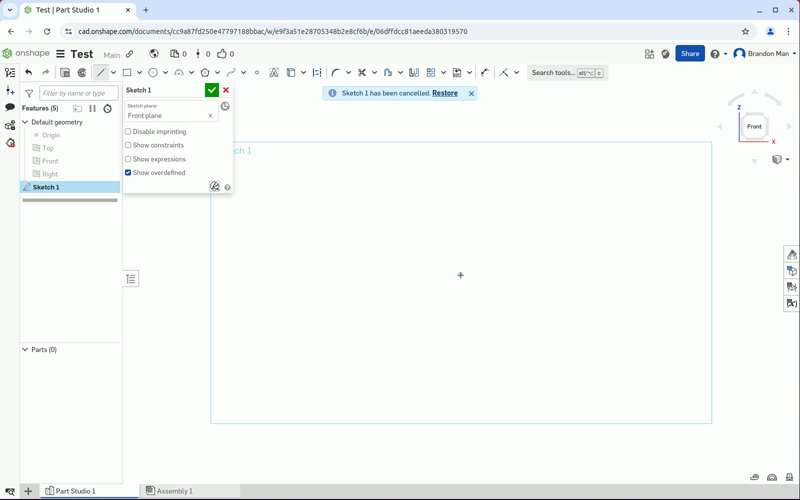
mouse_move(490, 274)
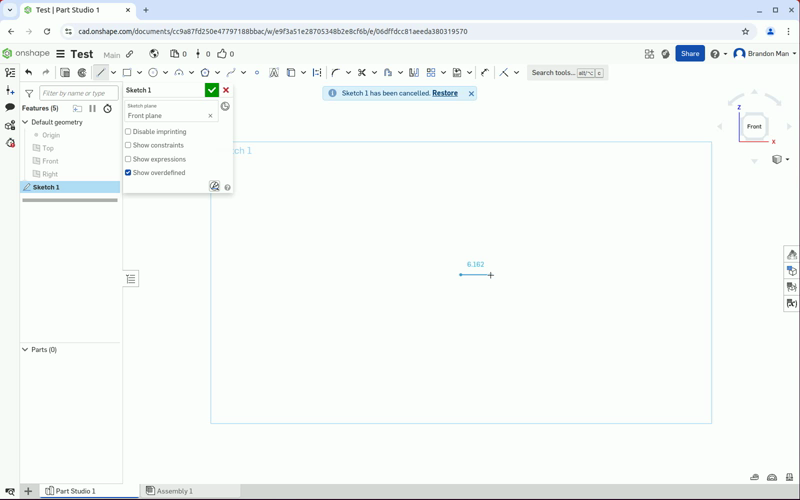
mouse_move(515, 274)
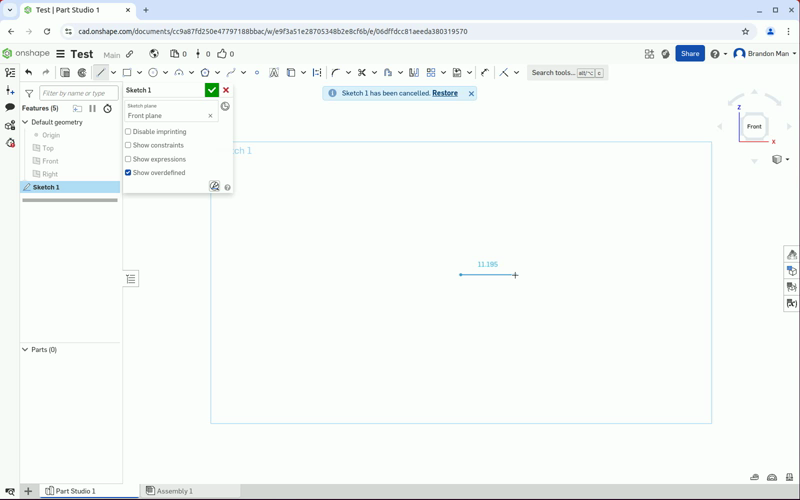
click(515, 274)
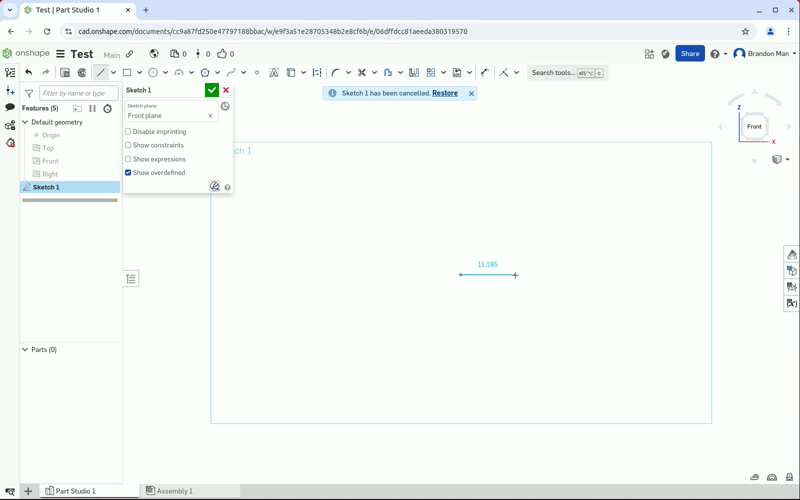
key_up(shift)
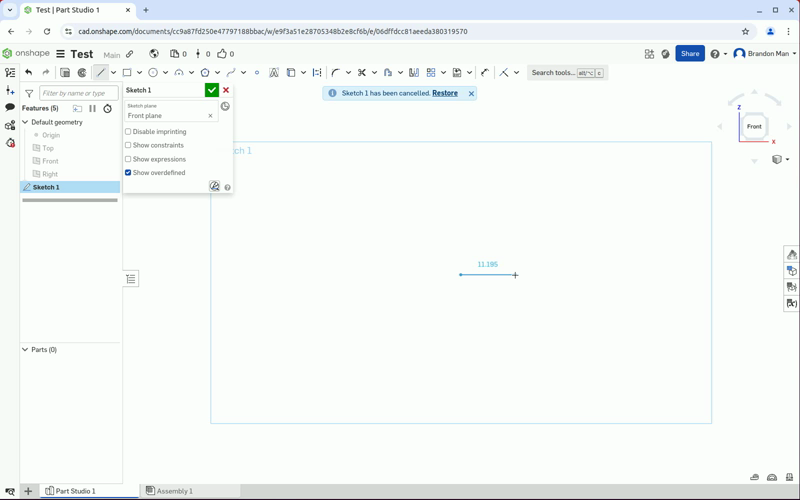
key_down(shift)
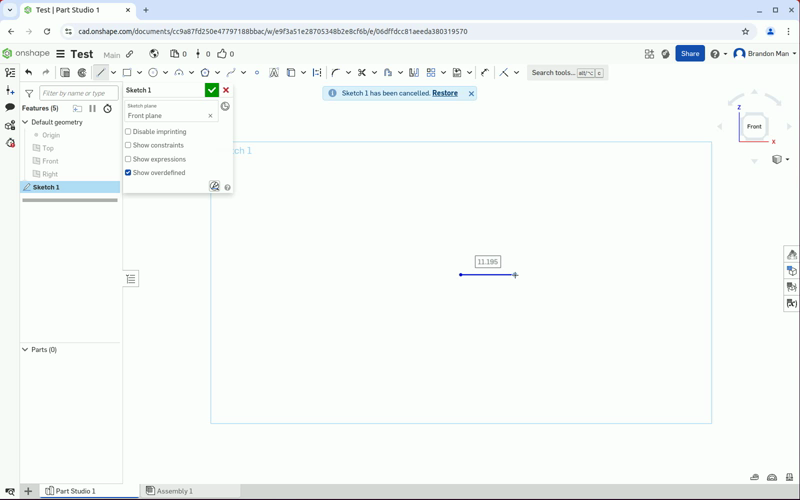
mouse_move(545, 274)
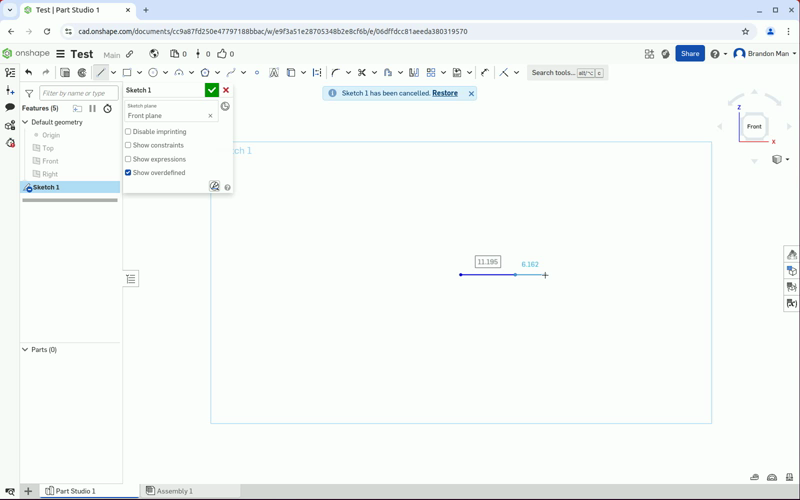
mouse_move(573, 260)
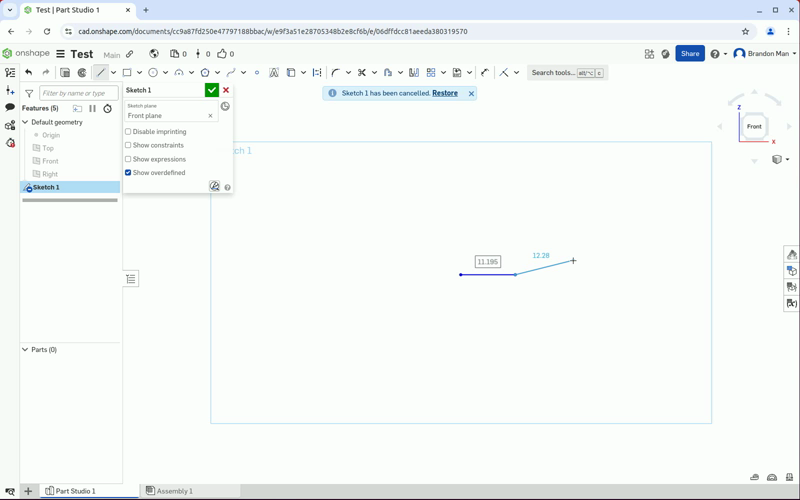
click(573, 260)
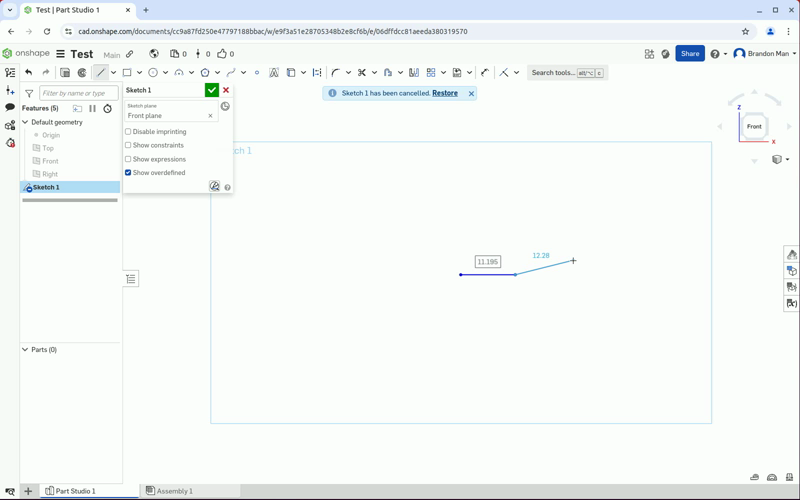
key_up(shift)
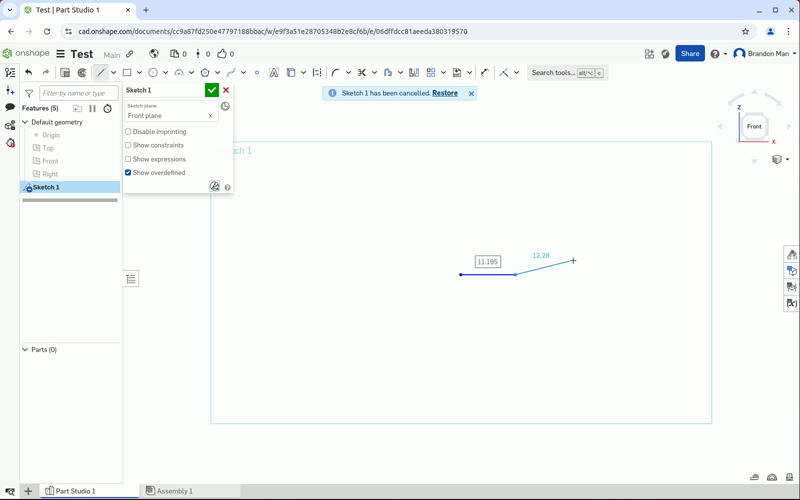
key_down(shift)
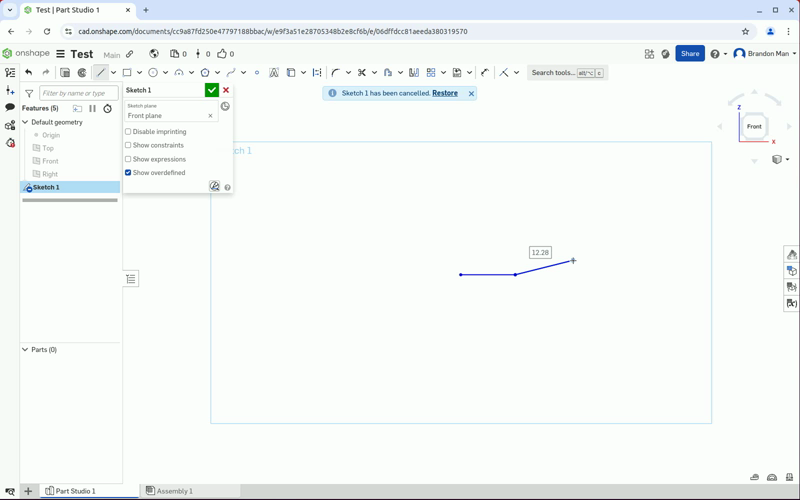
mouse_move(589, 260)
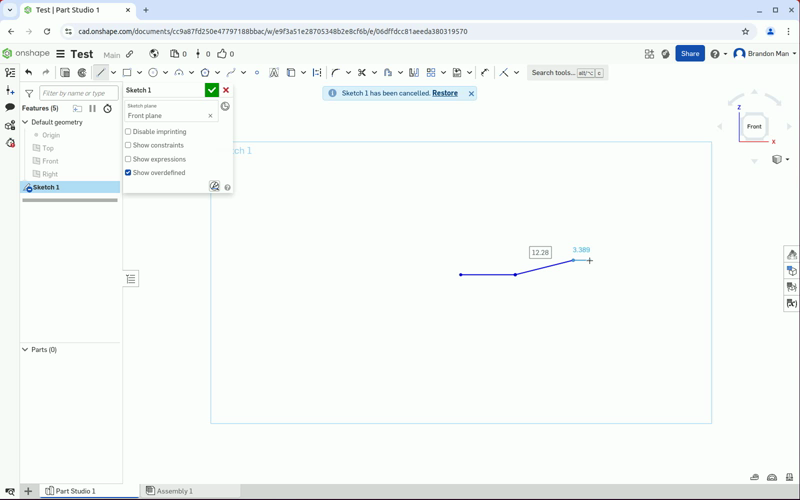
mouse_move(573, 252)
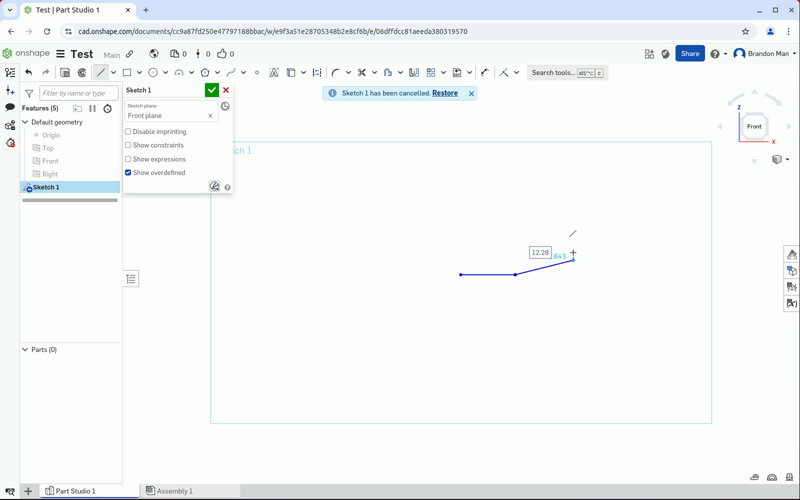
click(573, 252)
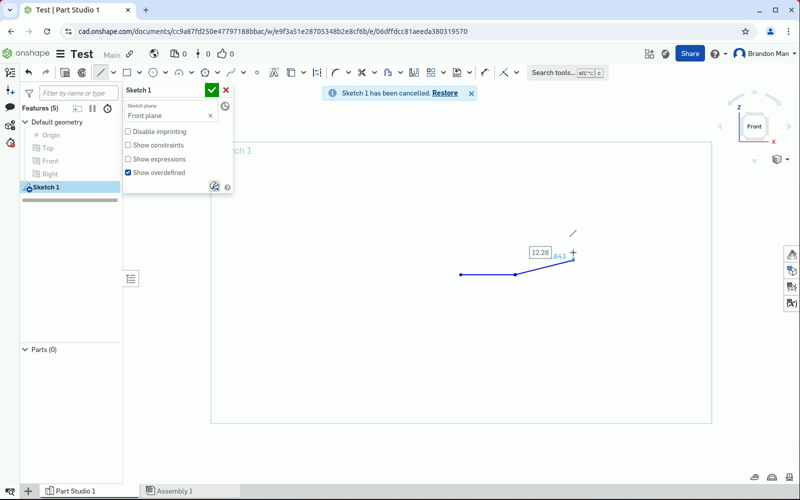
key_up(shift)
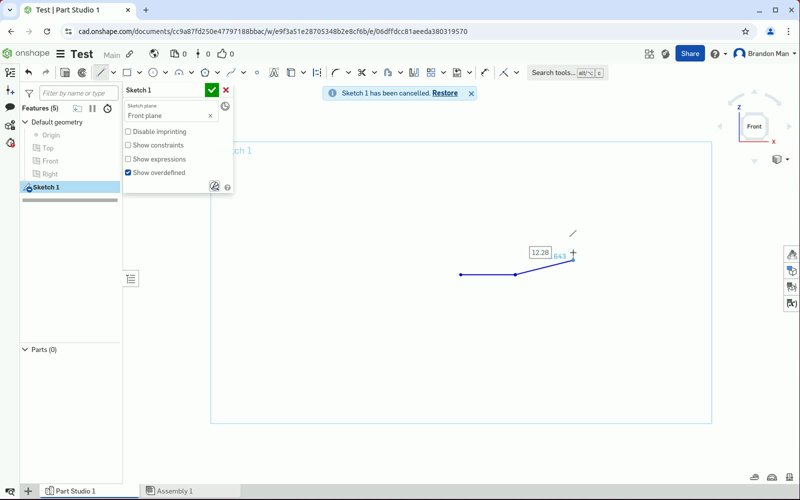
key(esc)
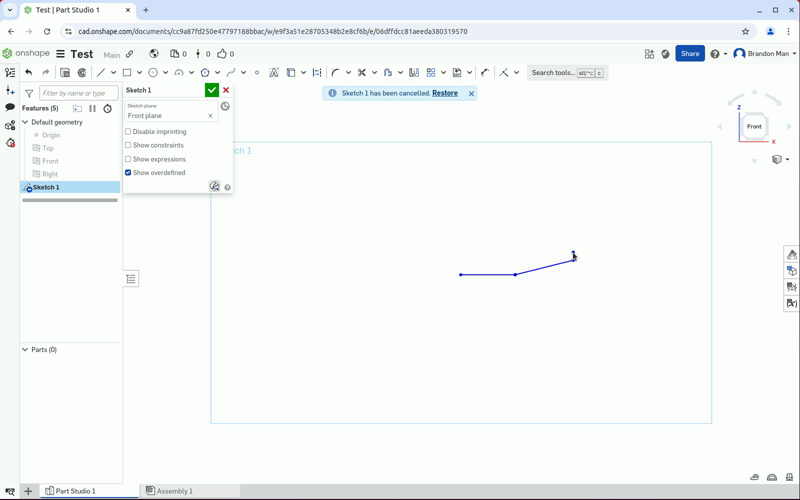
key(a)
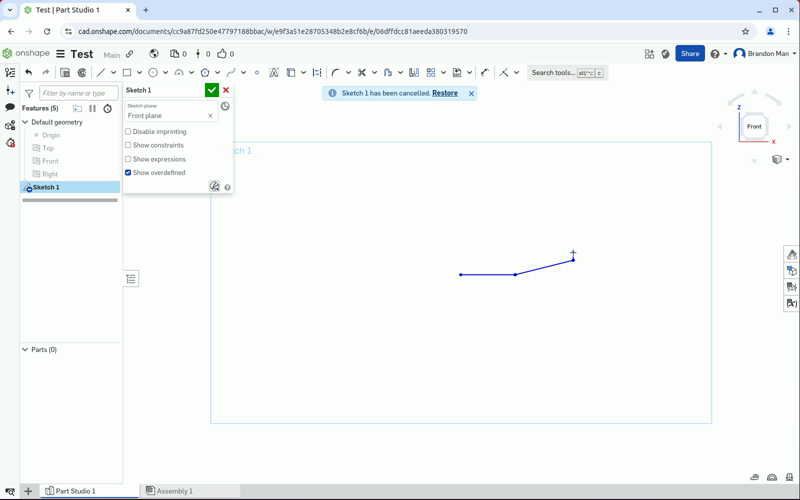
mouse_move(573, 252)
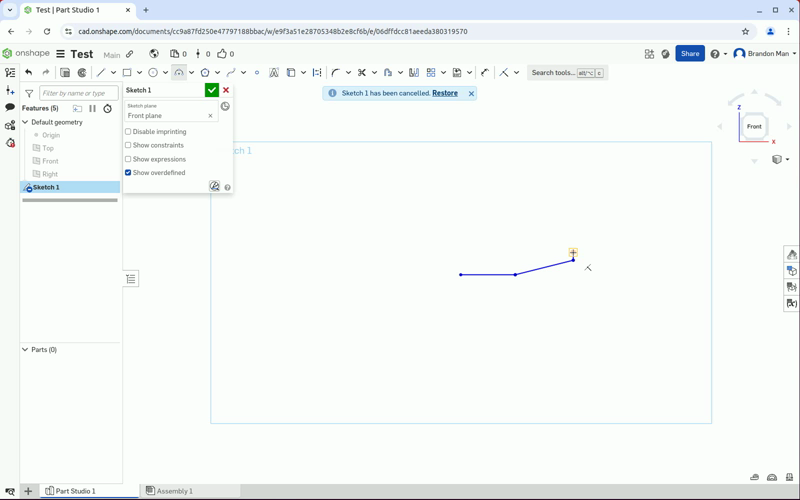
click(573, 252)
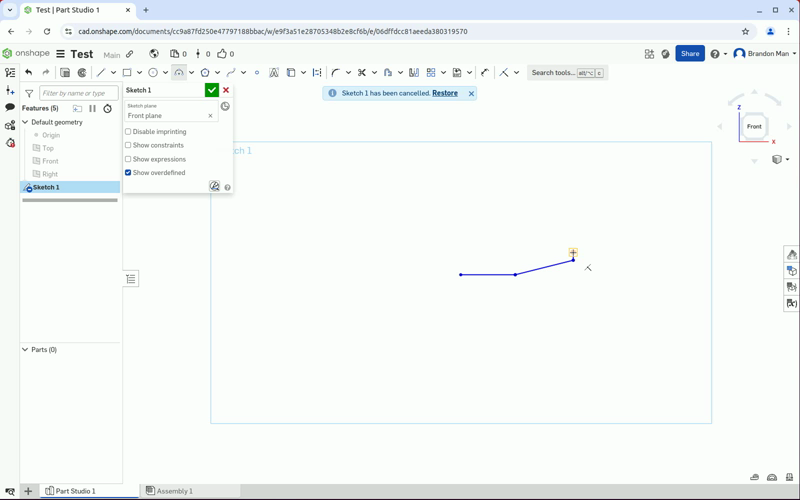
key_down(shift)
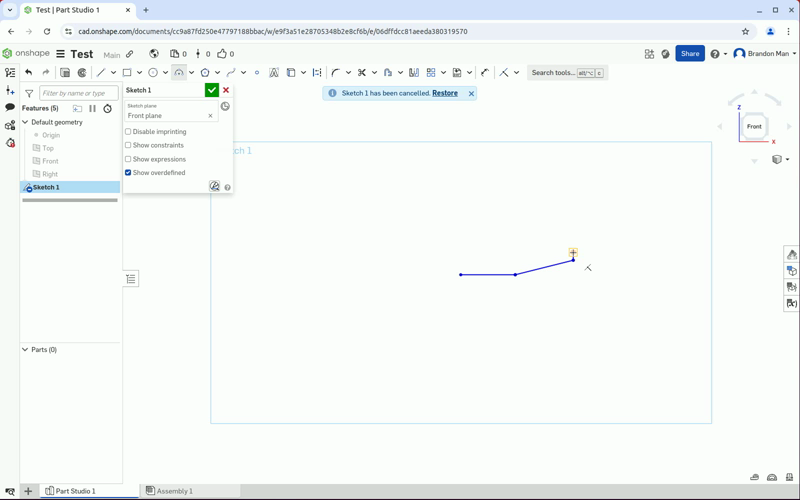
mouse_move(517, 262)
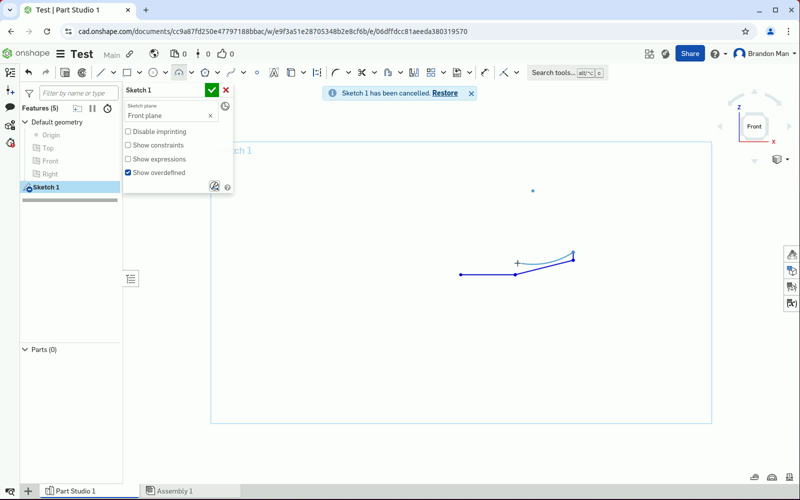
click(517, 262)
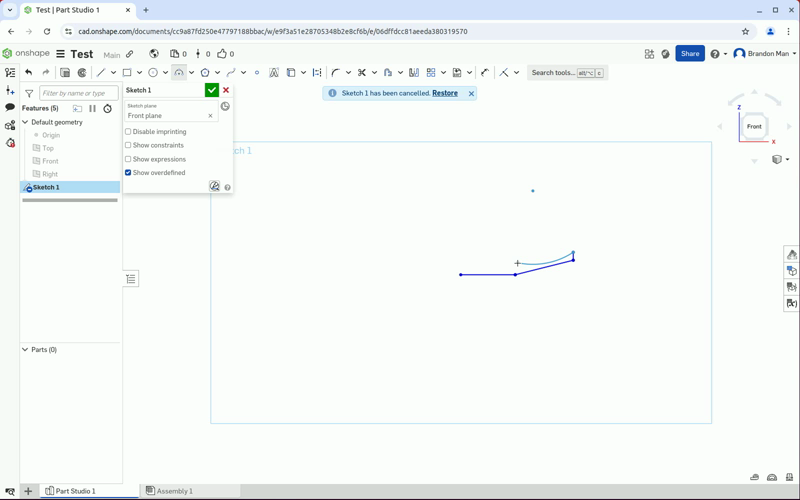
mouse_move(544, 254)
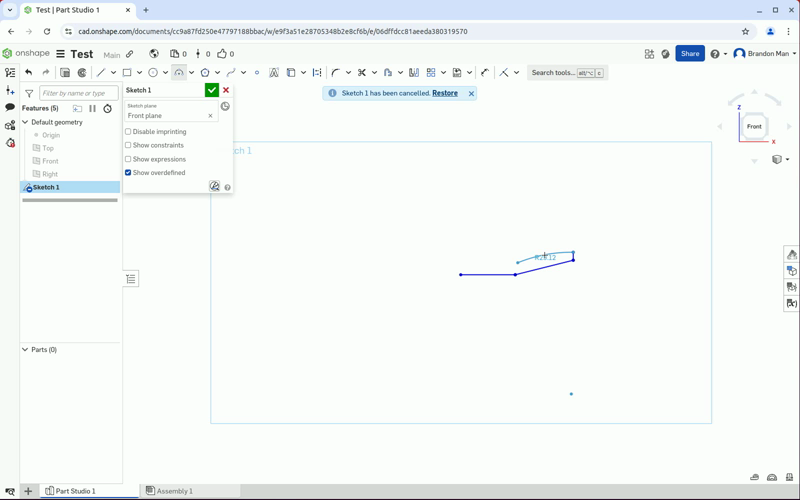
click(544, 254)
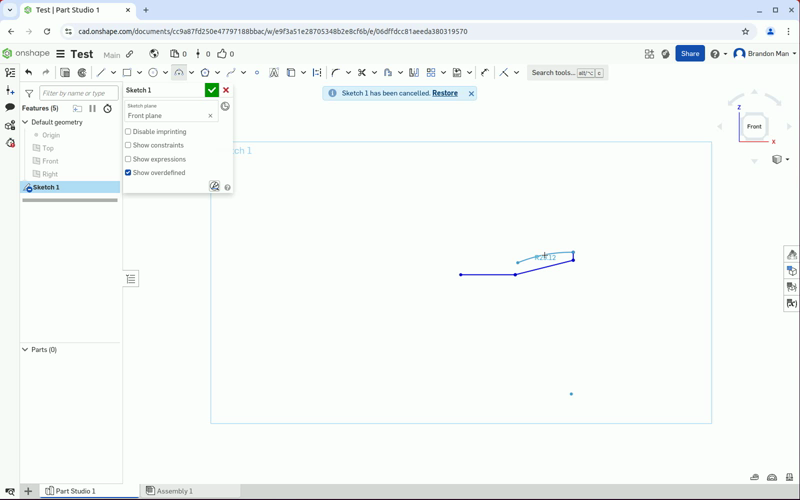
key_up(shift)
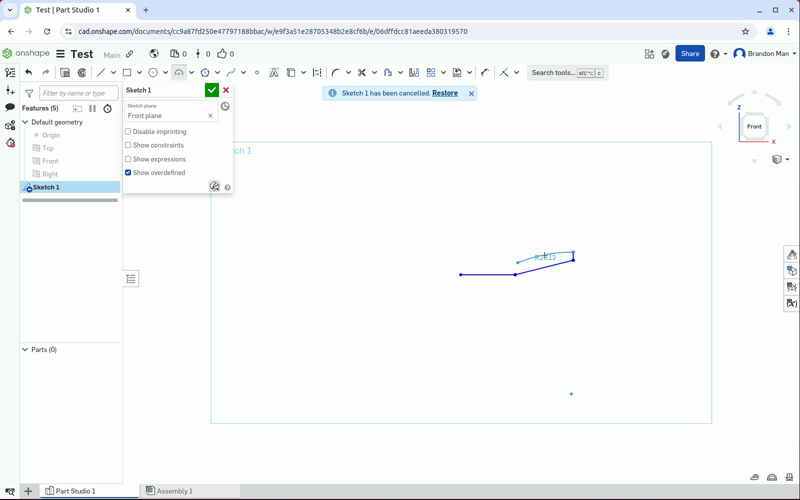
mouse_move(517, 262)
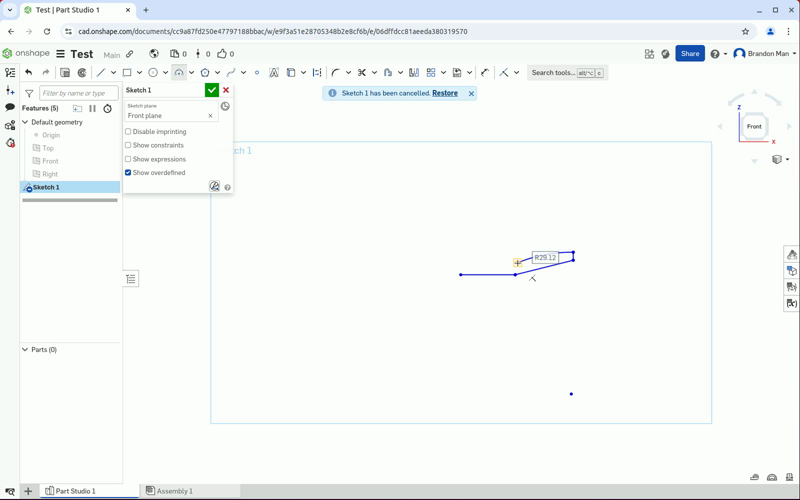
click(517, 262)
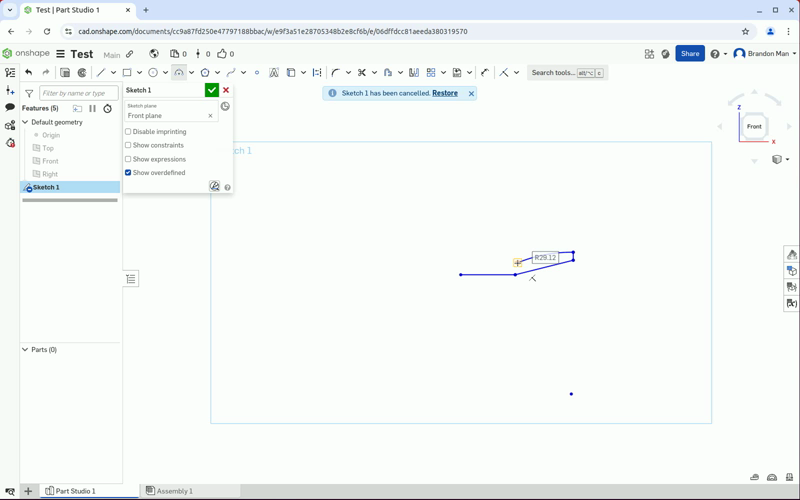
mouse_move(460, 274)
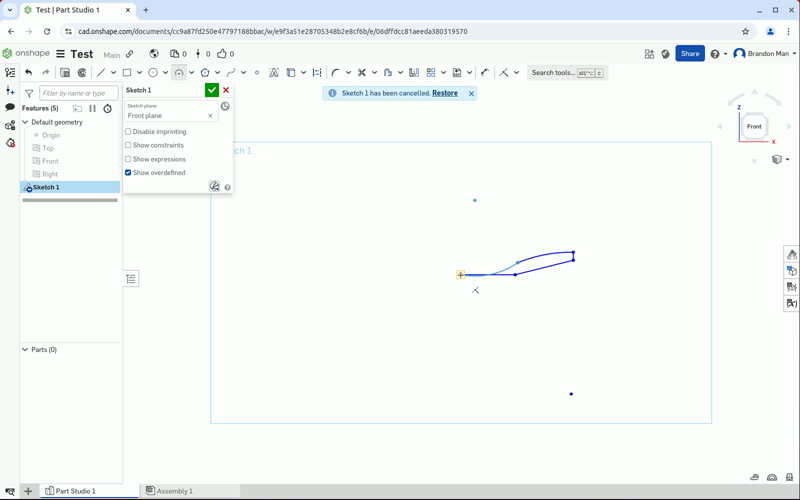
click(460, 274)
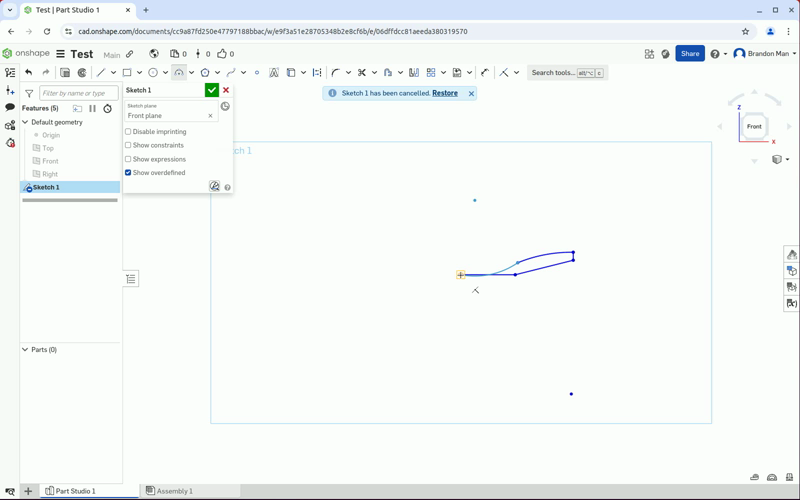
key_down(shift)
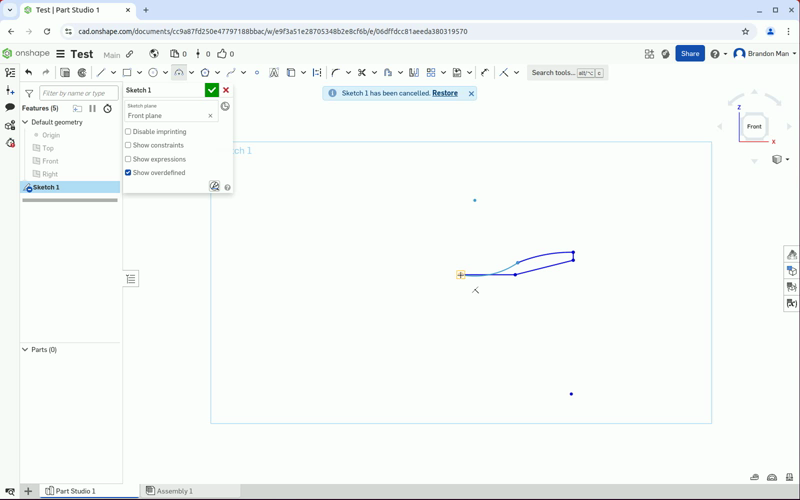
mouse_move(489, 271)
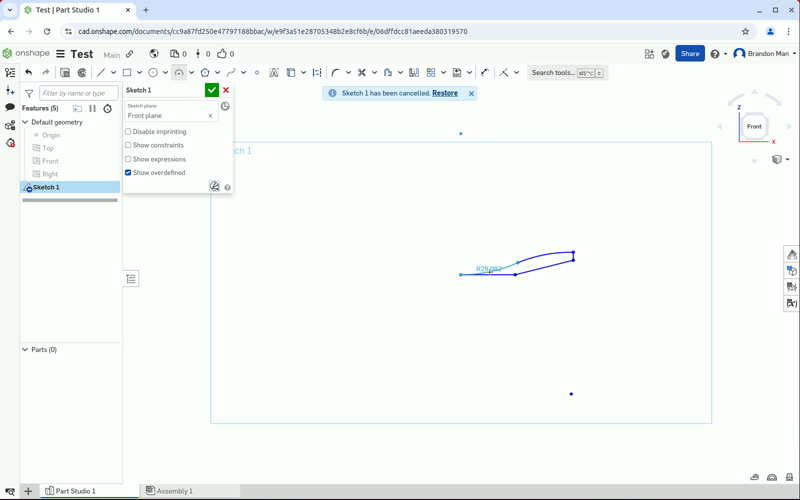
click(489, 271)
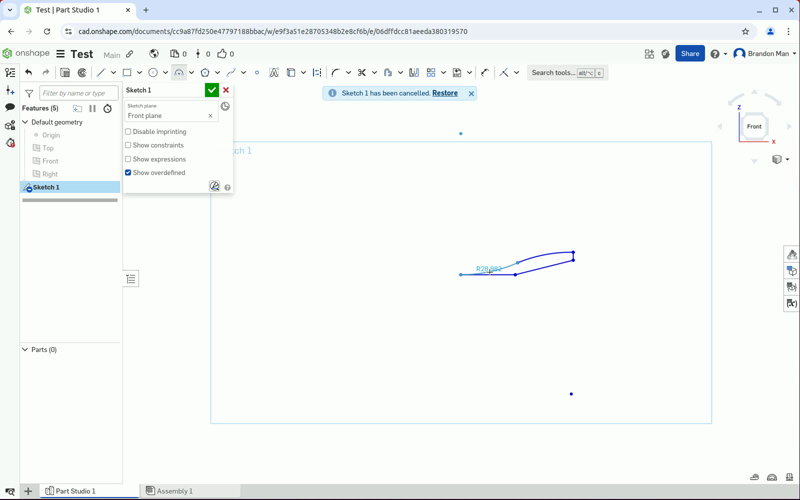
key_up(shift)
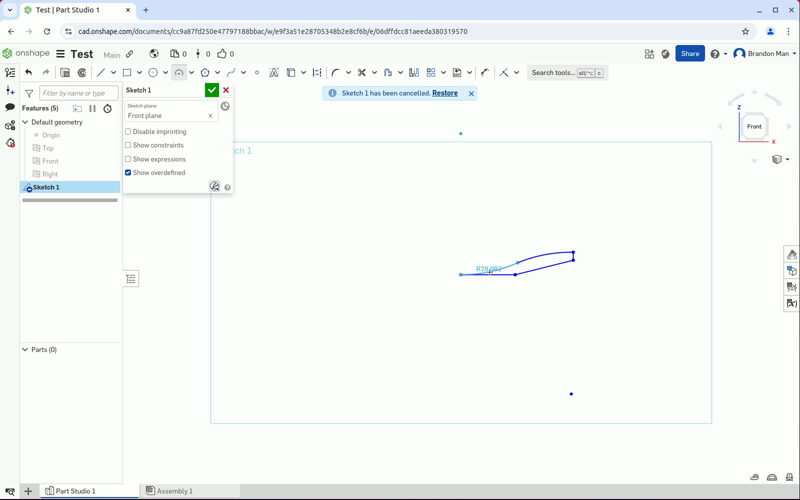
key(esc)
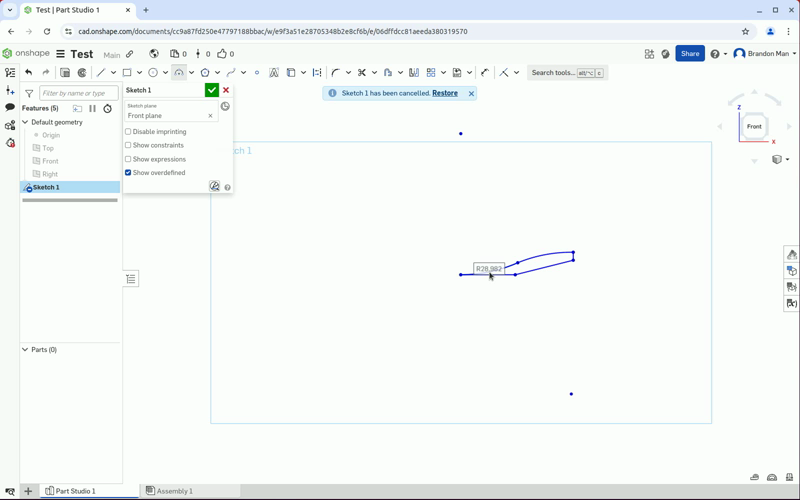
mouse_move(524, 268)
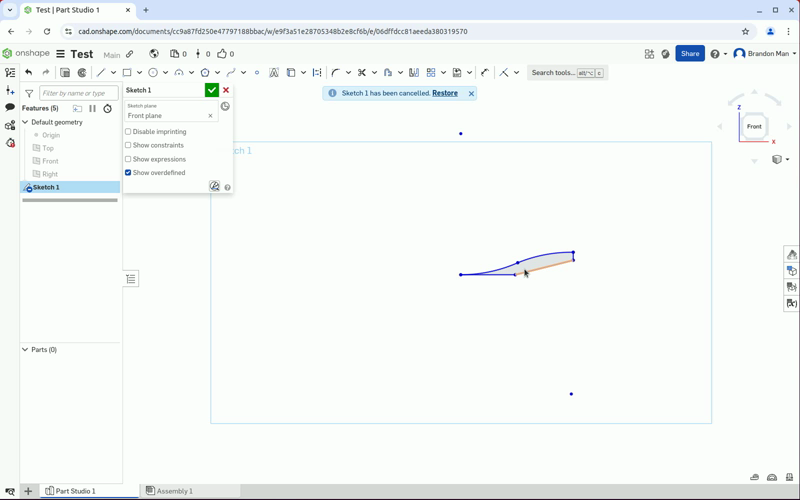
scroll(6)
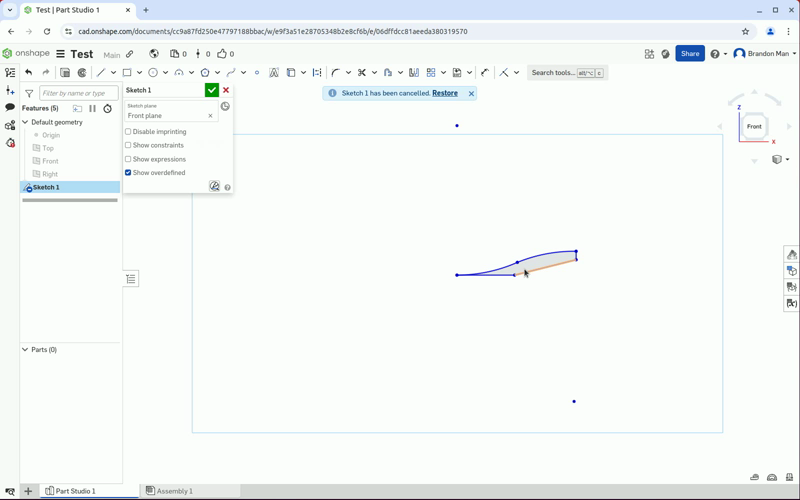
scroll(6)
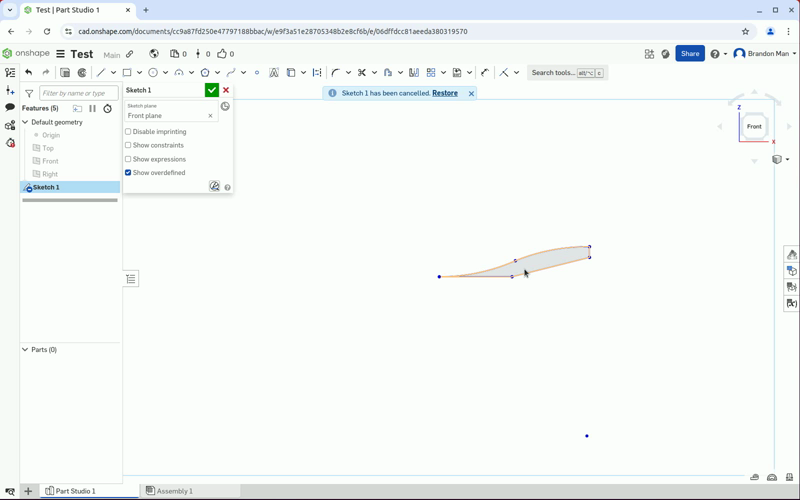
scroll(6)
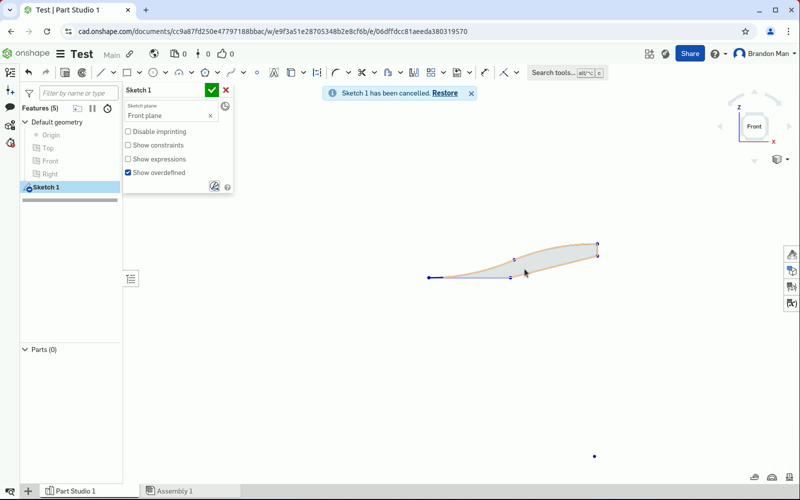
scroll(6)
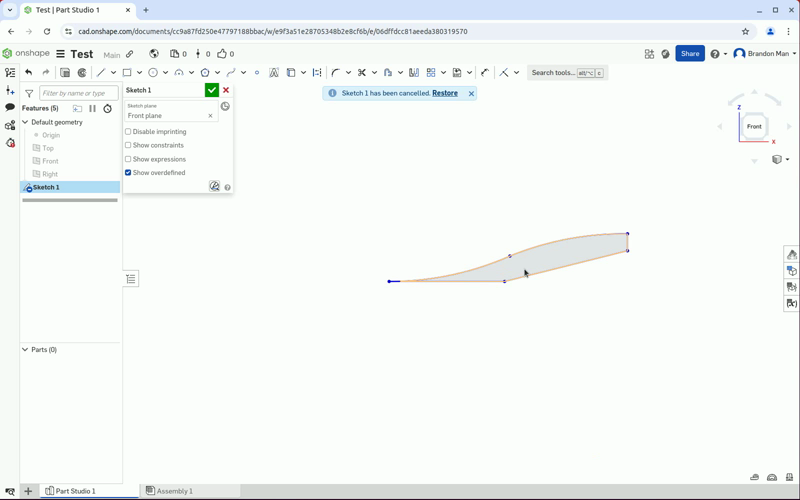
scroll(6)
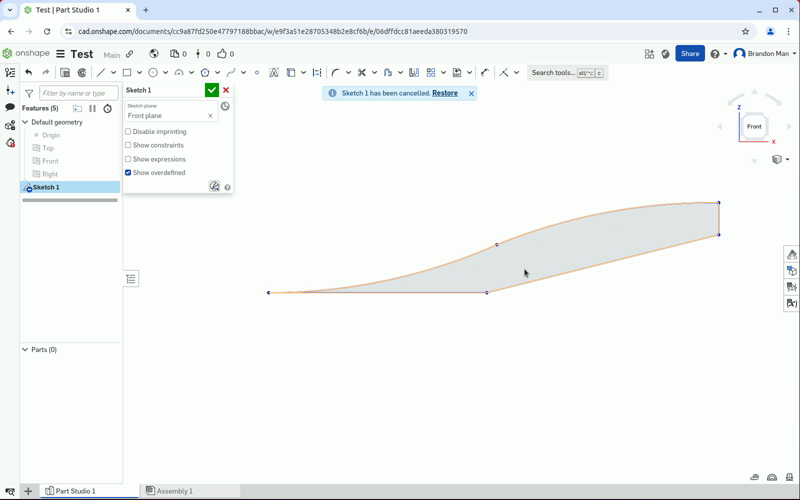
scroll(6)
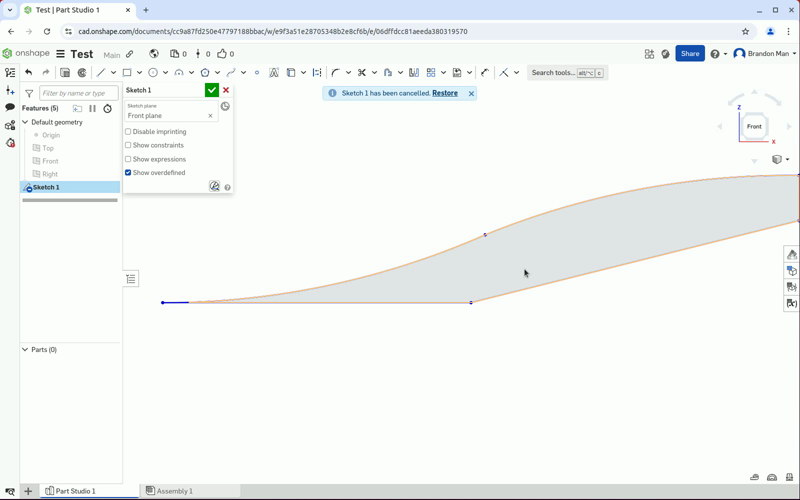
scroll(6)
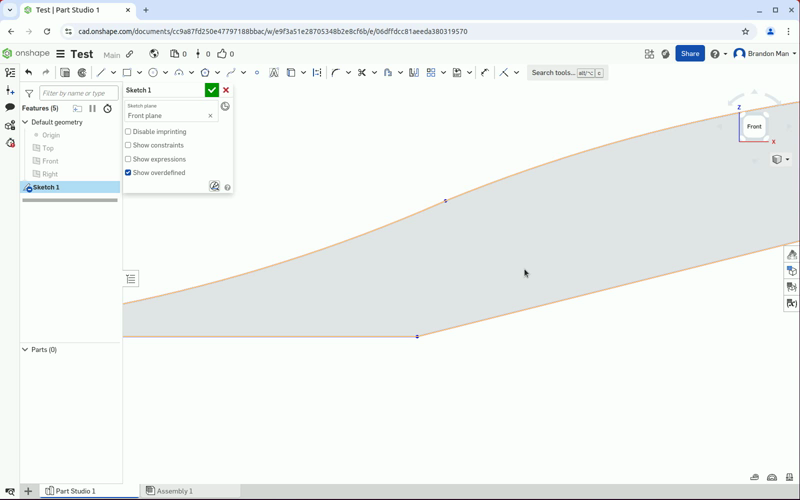
click(524, 268)
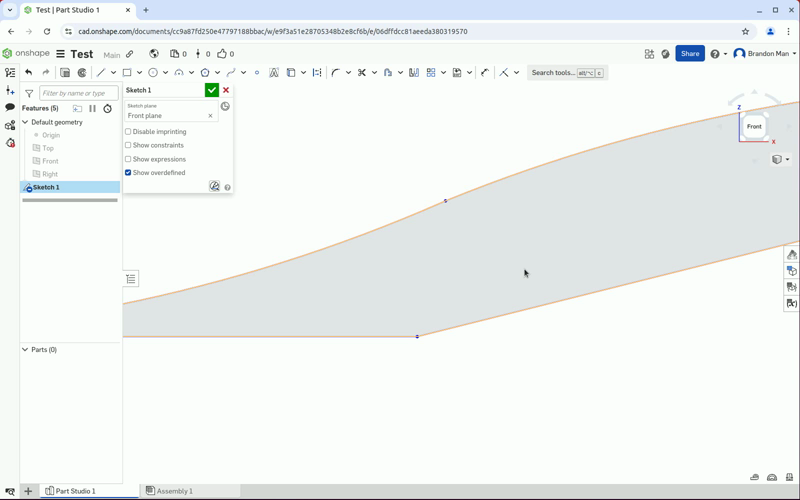
scroll(-6)
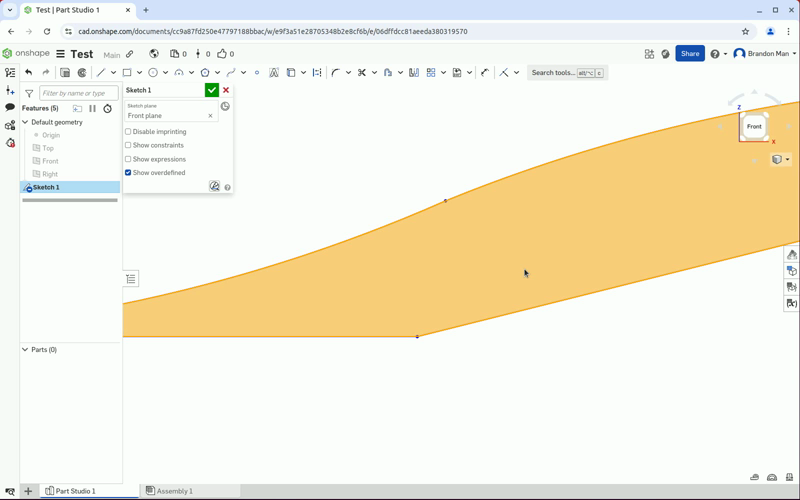
scroll(-6)
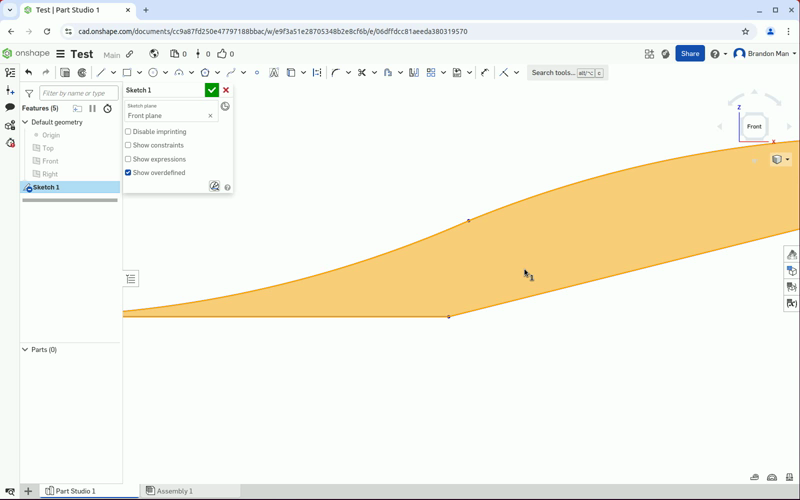
scroll(-6)
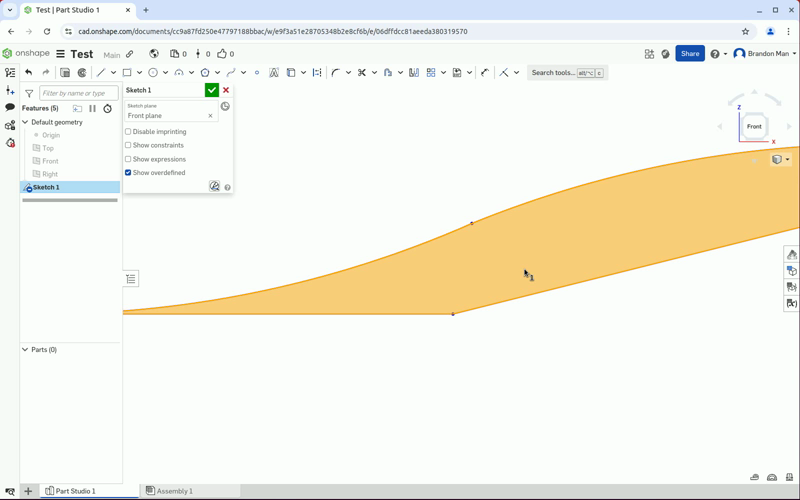
scroll(-6)
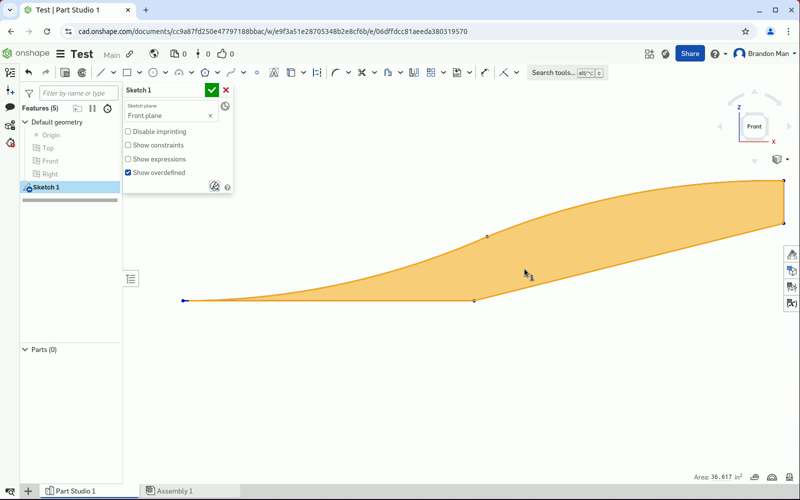
scroll(-6)
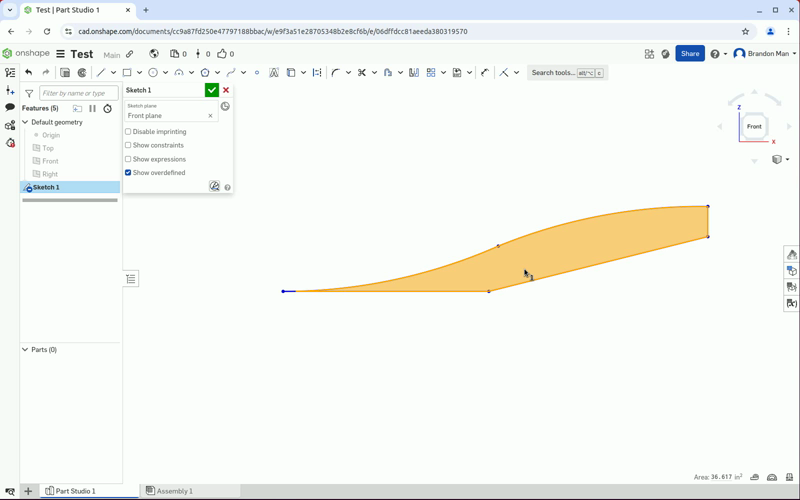
scroll(-6)
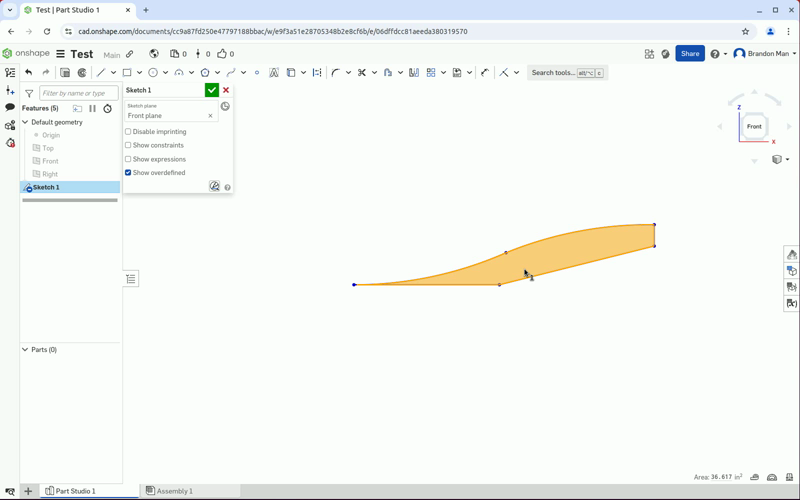
scroll(-6)
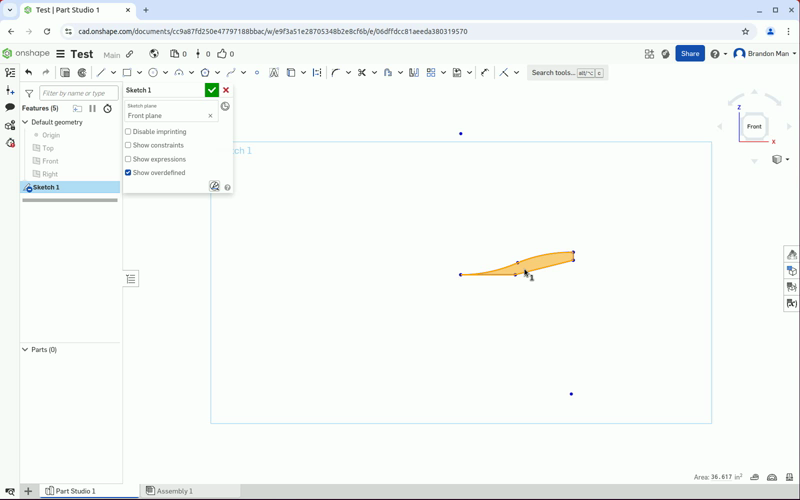
mouse_move(73, 352)
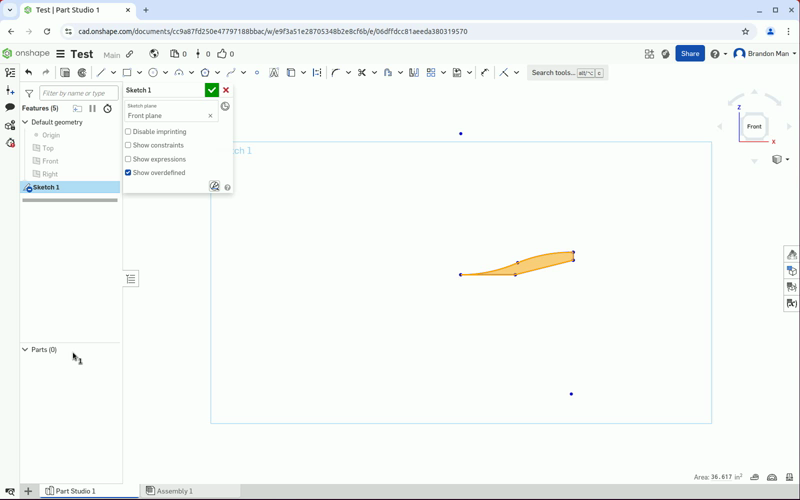
key(shift+y)
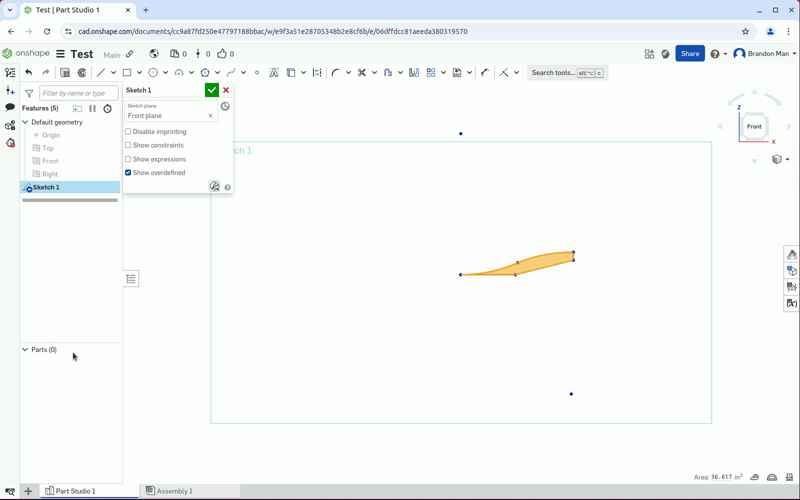
key(shift+e)
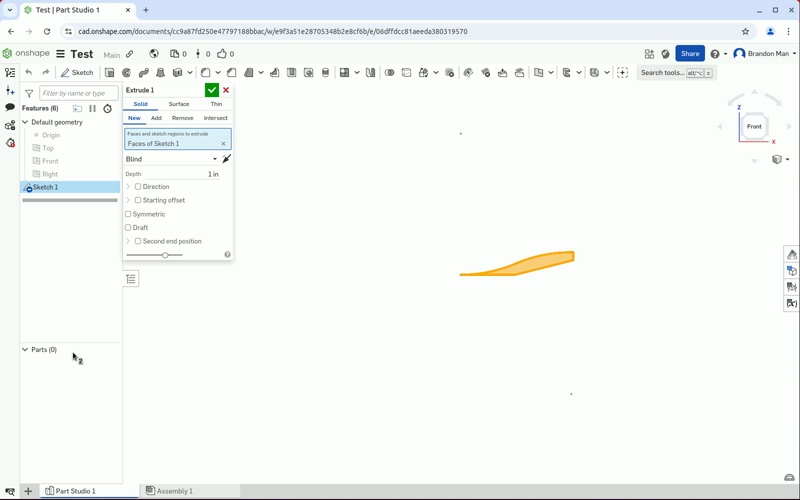
mouse_move(143, 106)
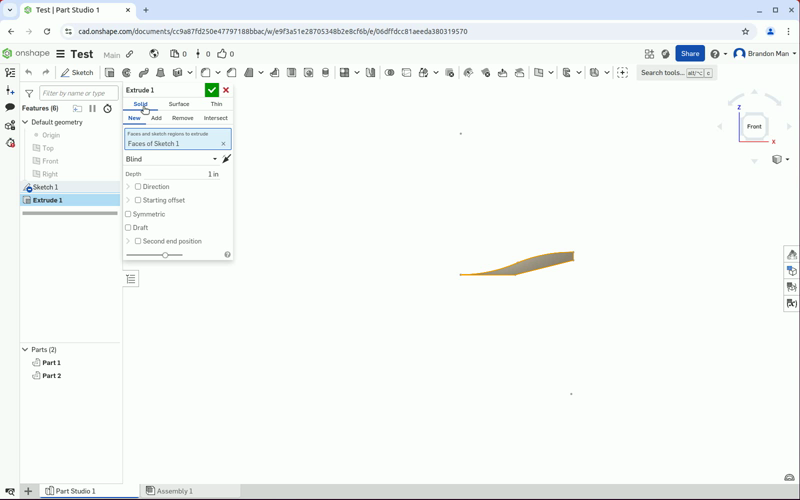
click(143, 106)
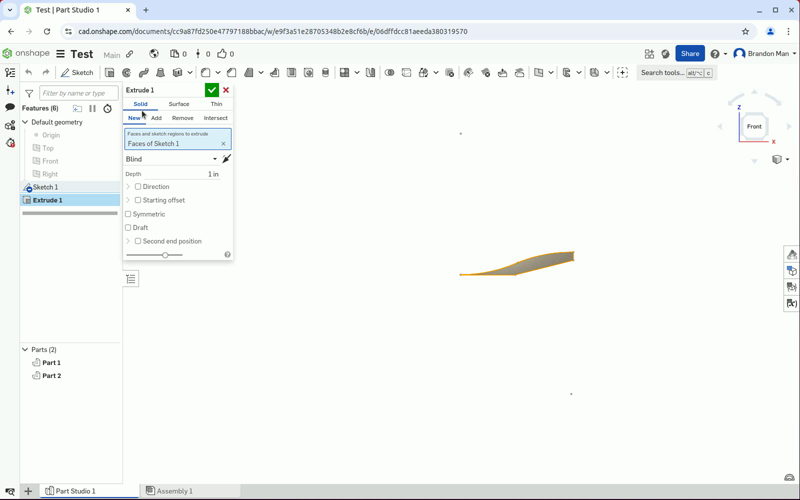
mouse_move(137, 120)
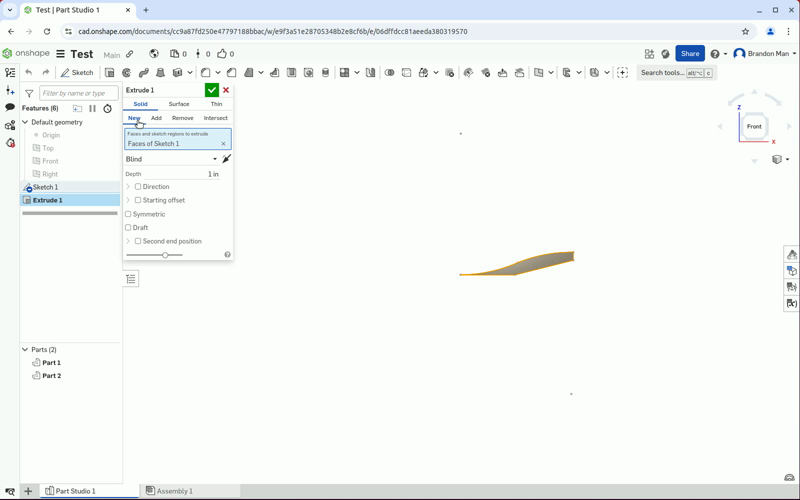
click(137, 120)
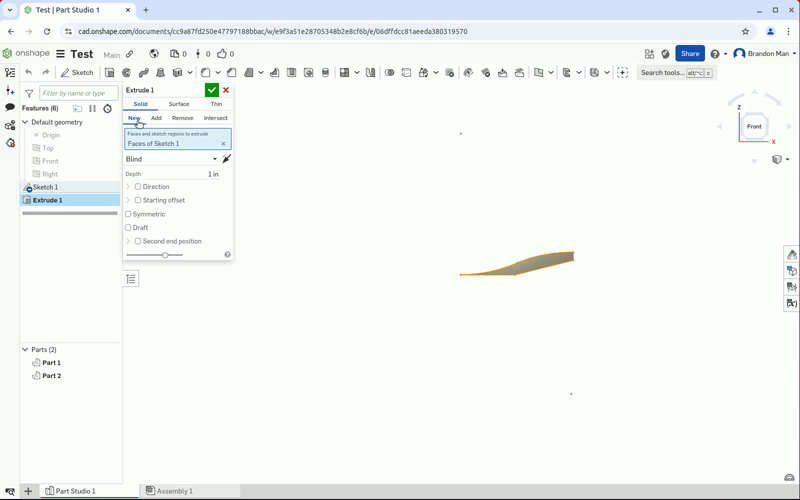
key(tab, 4)
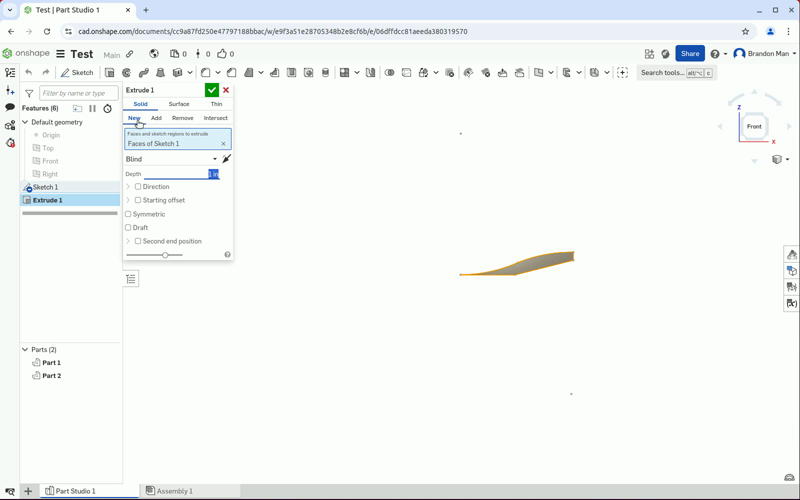
text(-0.722)
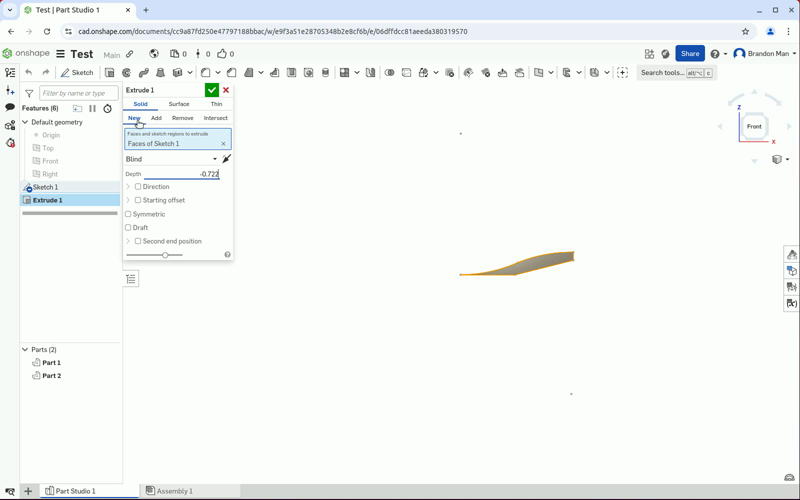
key(enter)
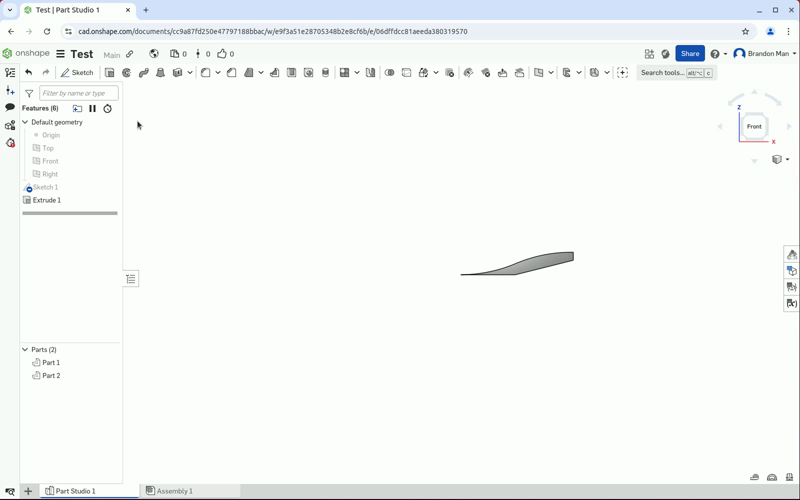
key(shift+h)
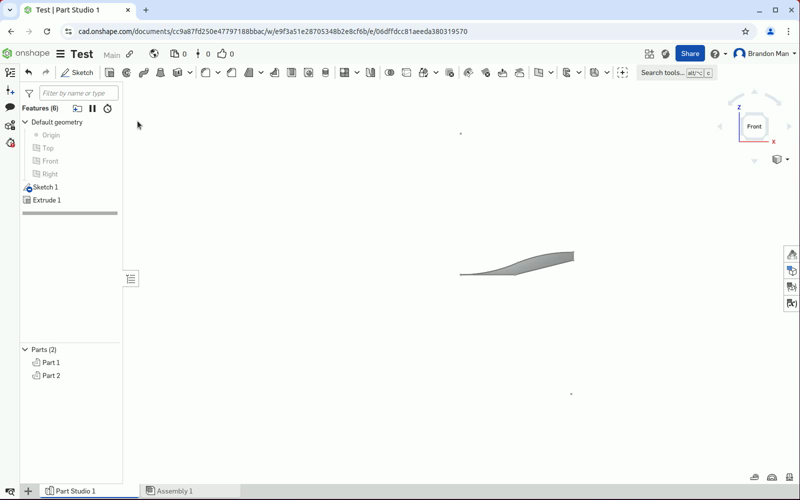
key(shift+h)
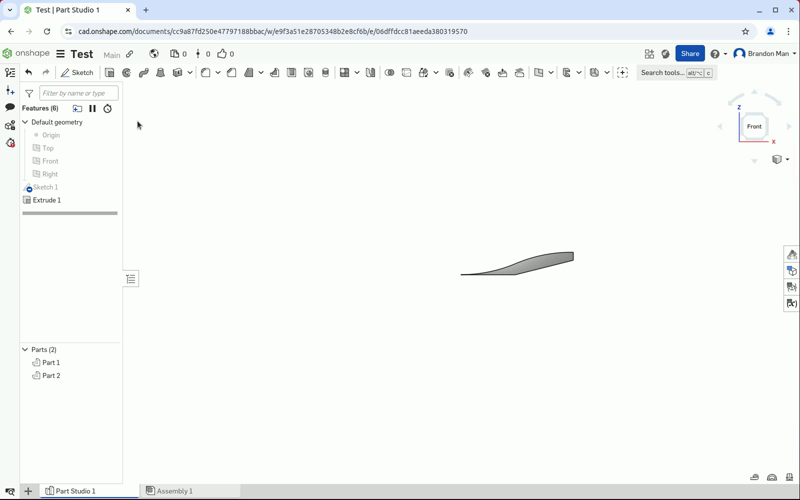
mouse_move(73, 189)
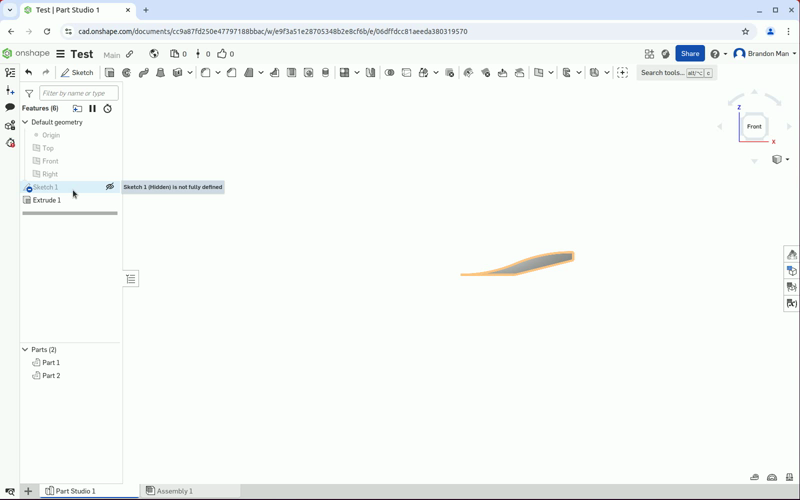
click(73, 189)
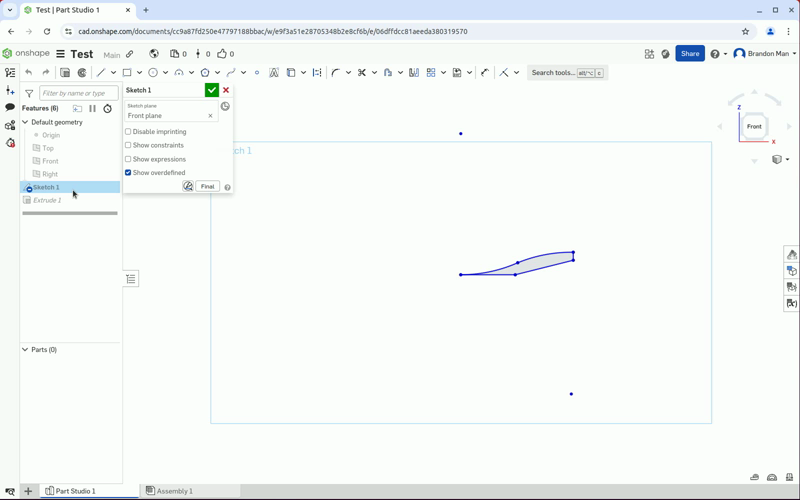
mouse_move(229, 92)
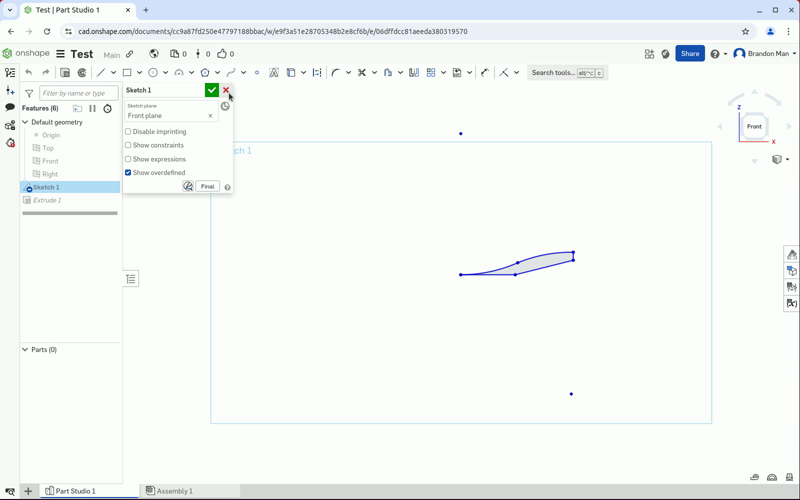
click(229, 92)
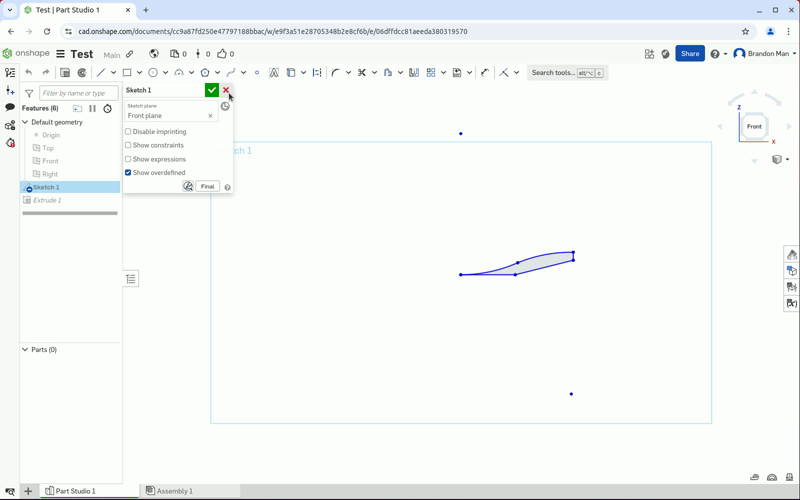
key(shift+s)
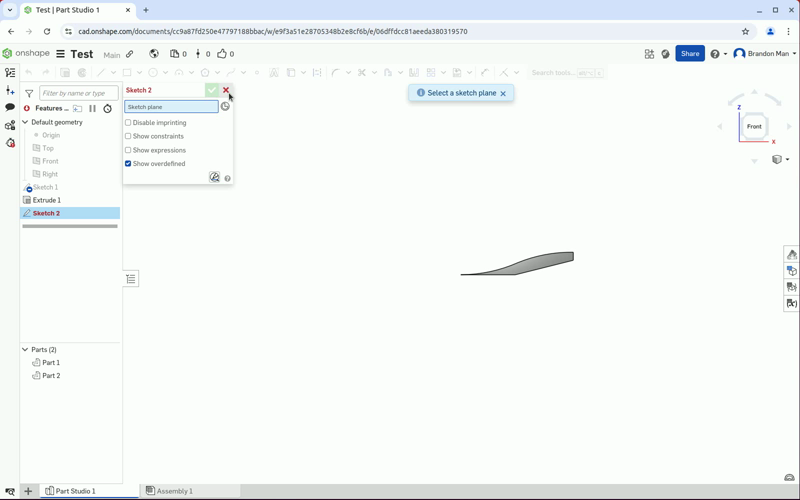
mouse_move(73, 163)
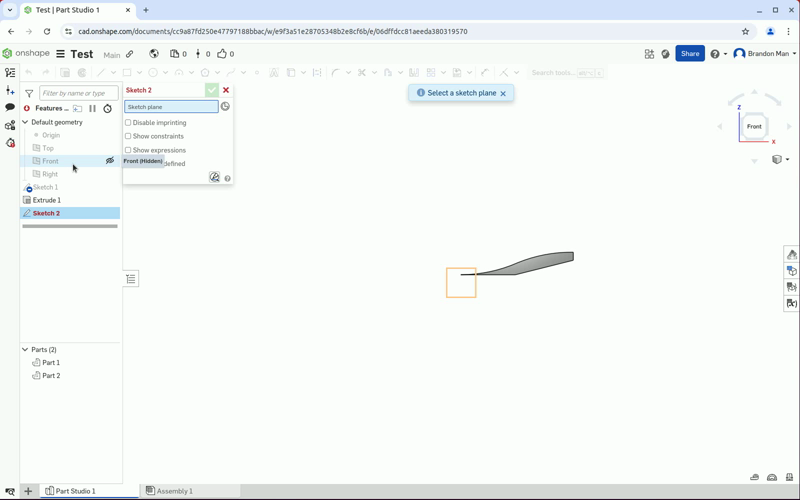
click(73, 163)
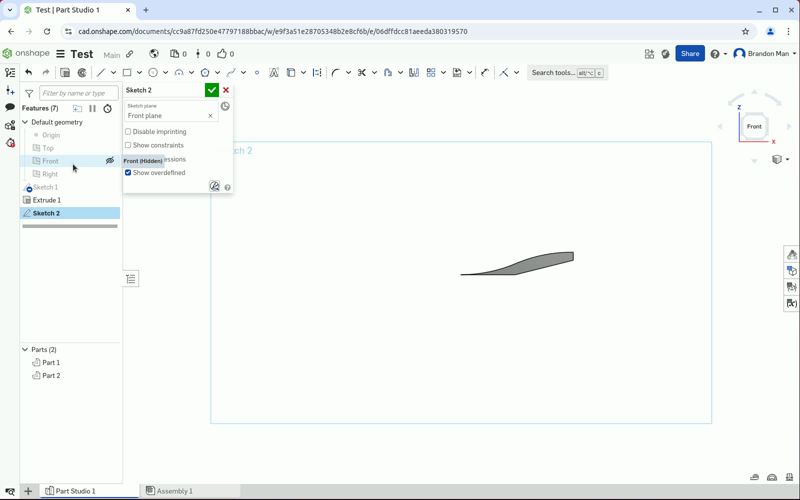
mouse_move(73, 352)
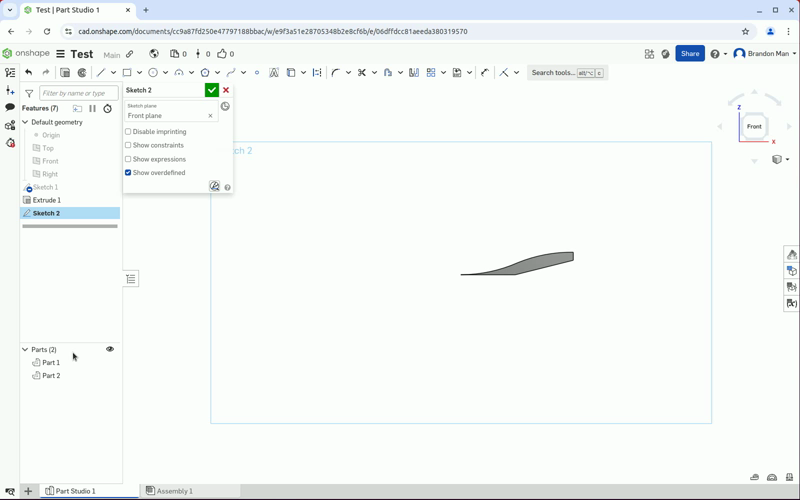
key(y)
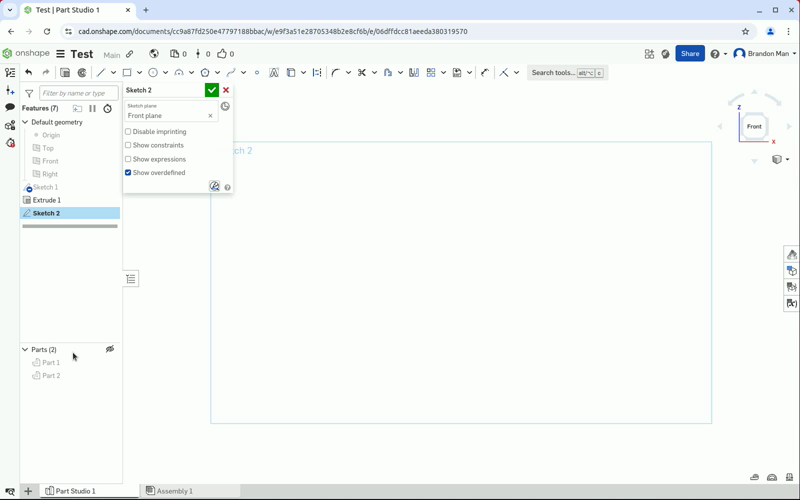
key(l)
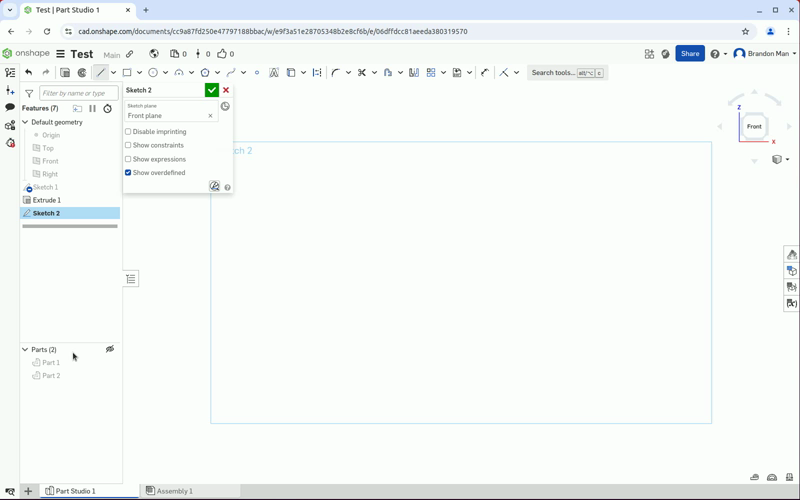
key_down(shift)
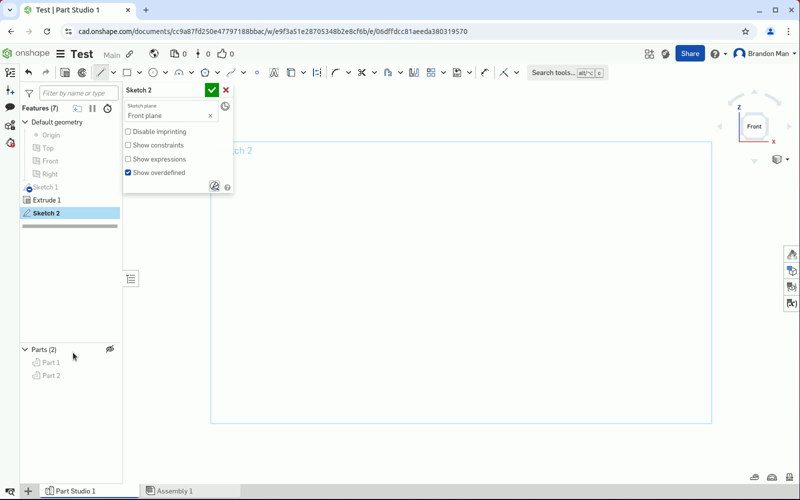
mouse_move(460, 282)
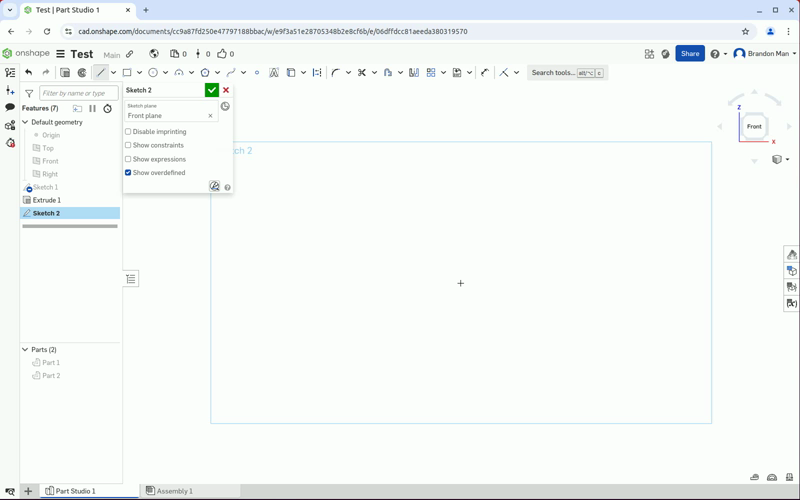
click(460, 282)
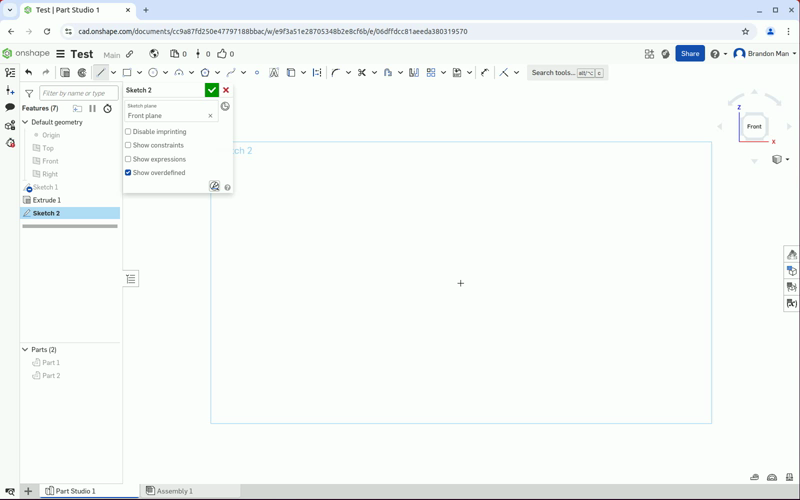
key_up(shift)
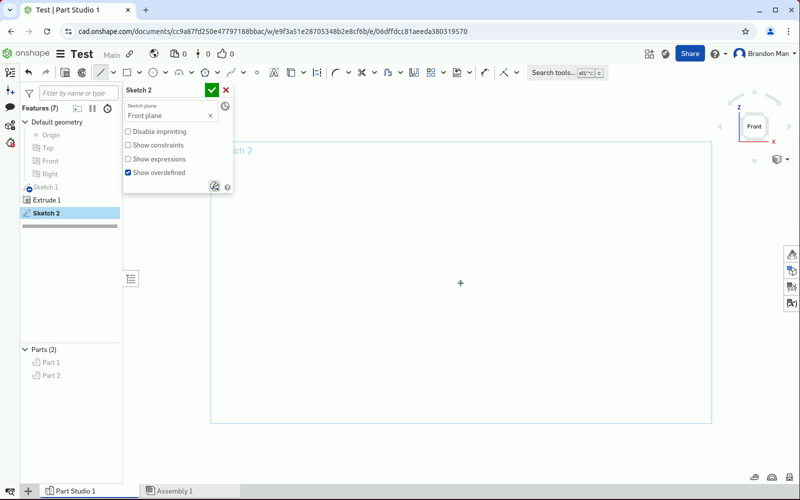
key_down(shift)
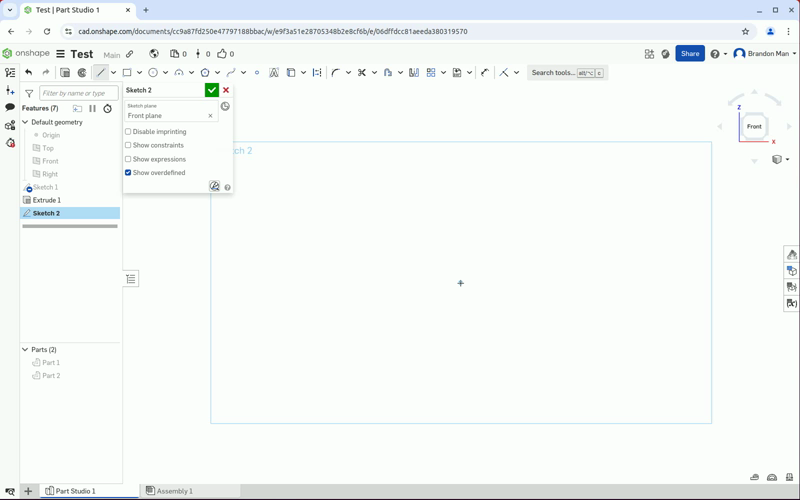
mouse_move(490, 282)
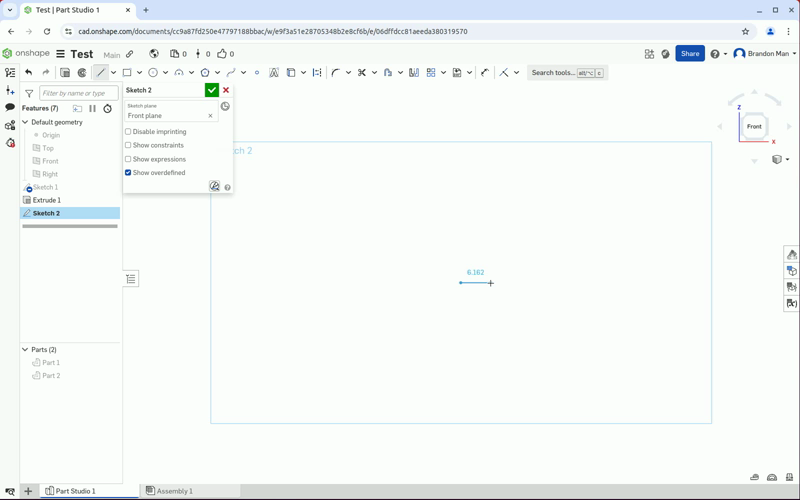
mouse_move(481, 282)
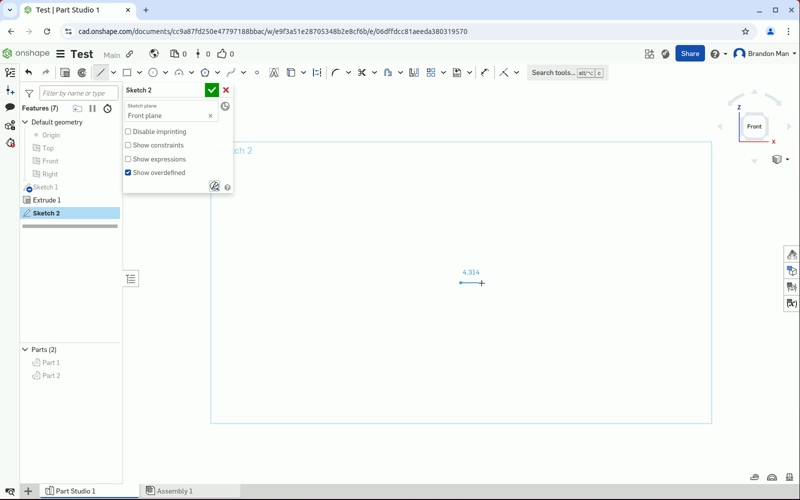
click(481, 282)
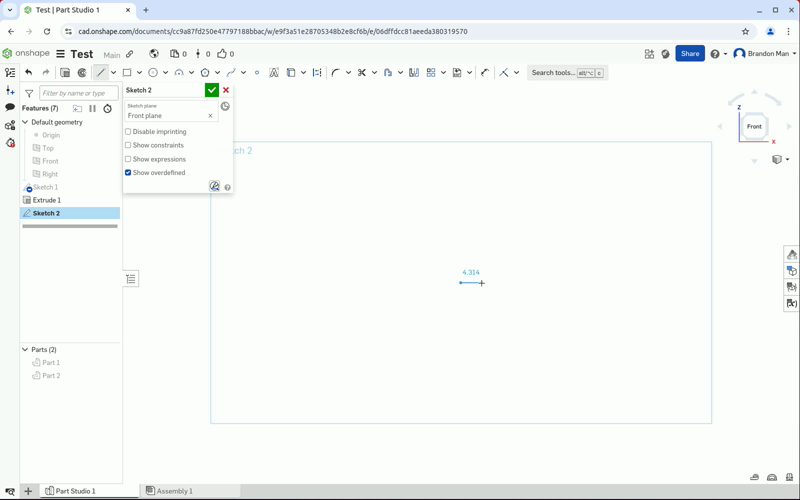
key_up(shift)
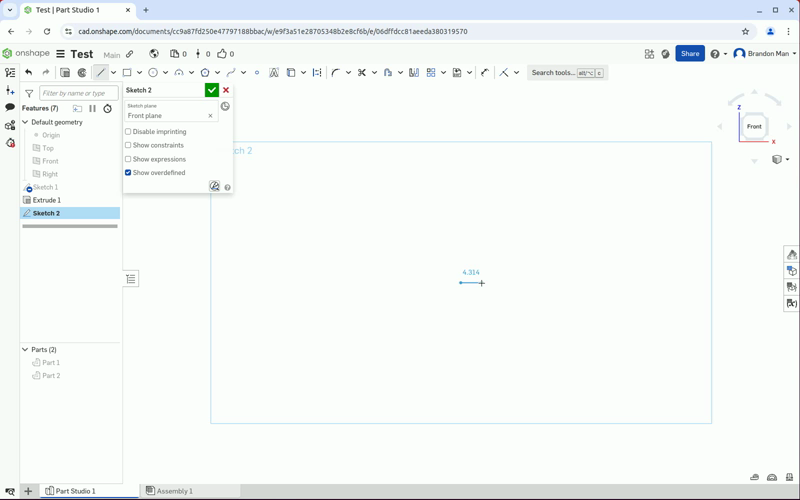
key_down(shift)
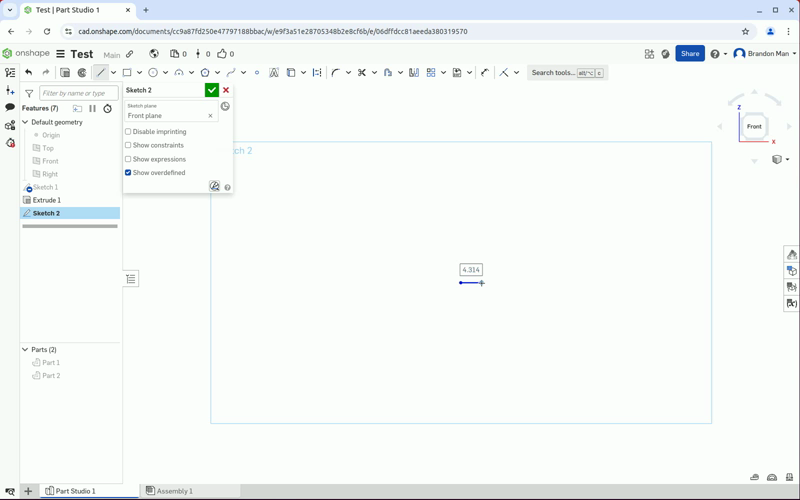
mouse_move(511, 282)
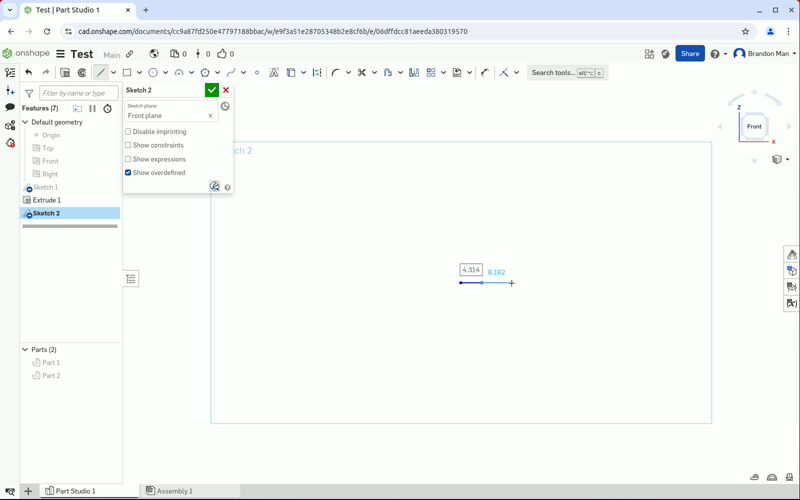
mouse_move(515, 274)
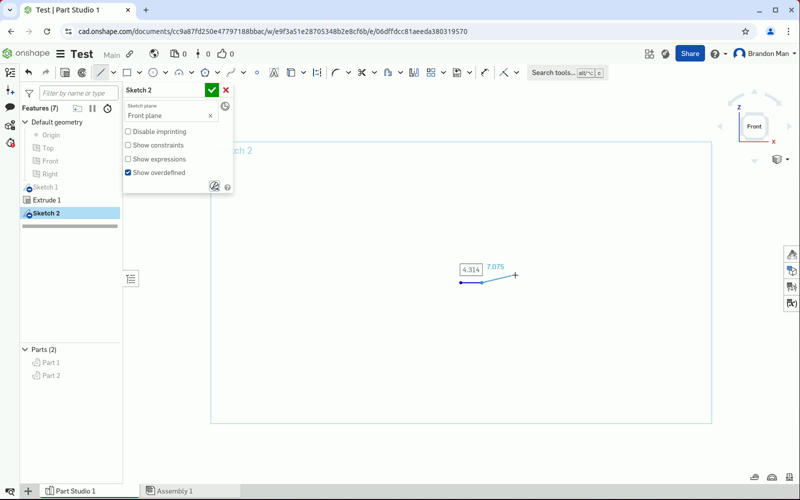
click(515, 274)
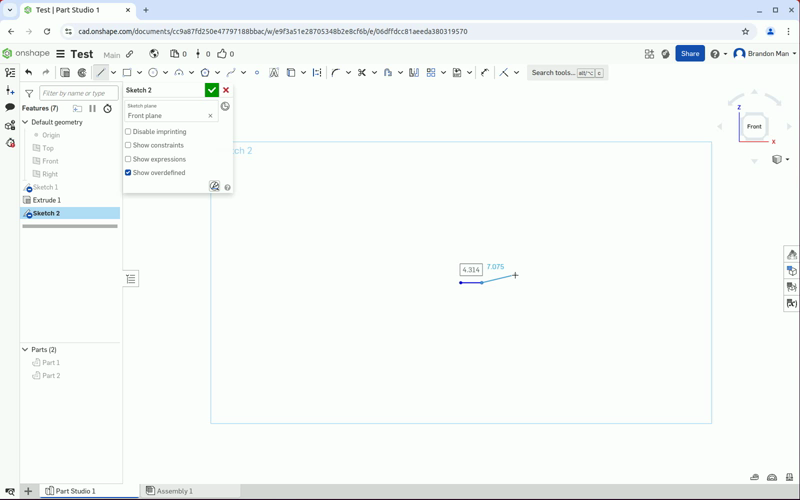
key_up(shift)
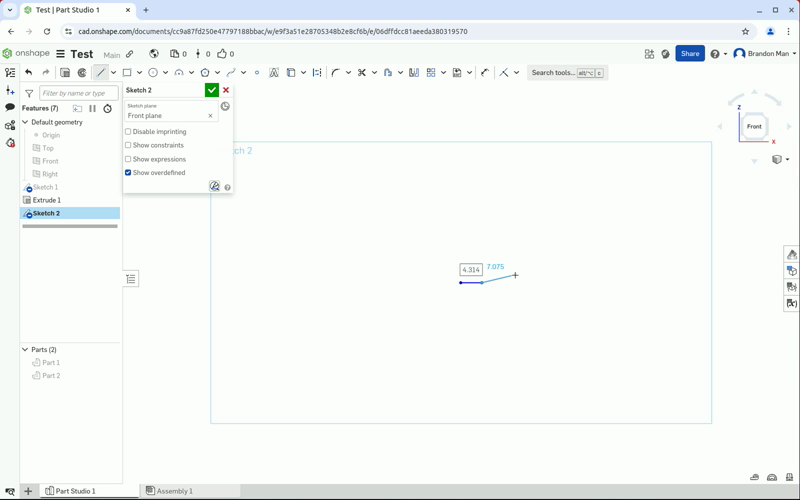
key_down(shift)
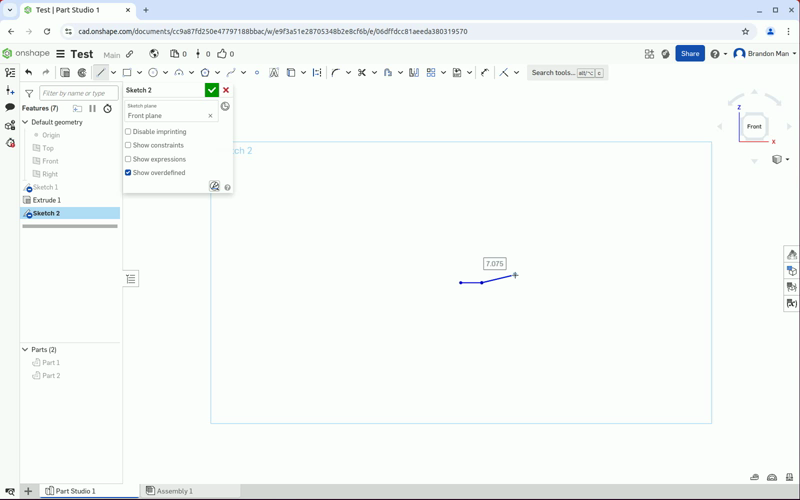
mouse_move(545, 274)
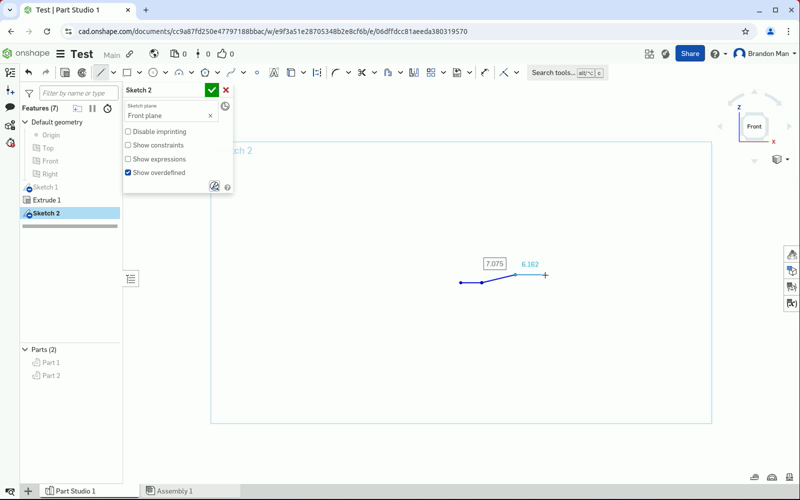
mouse_move(460, 274)
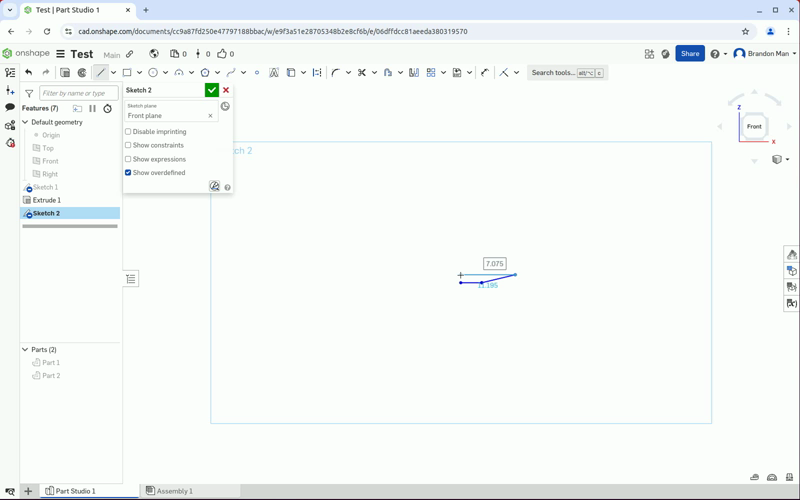
click(460, 274)
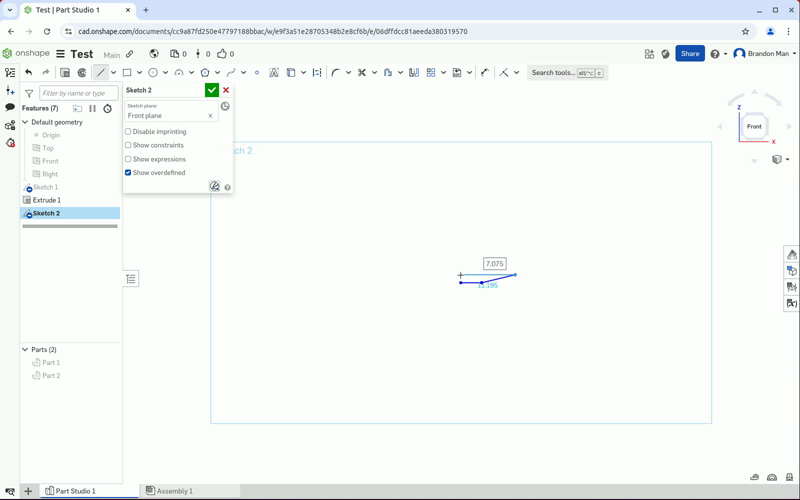
key_up(shift)
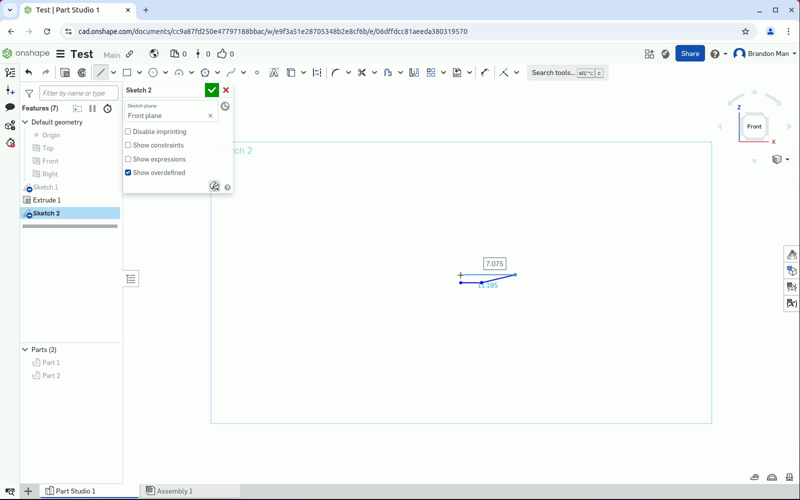
mouse_move(490, 274)
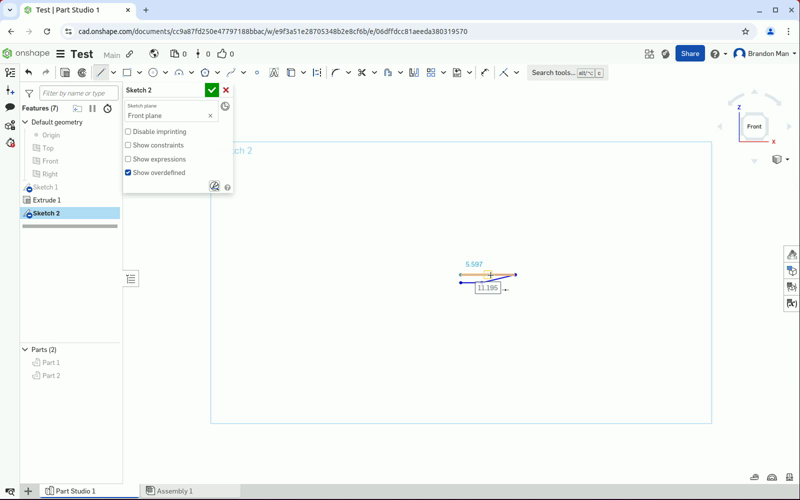
key_down(shift)
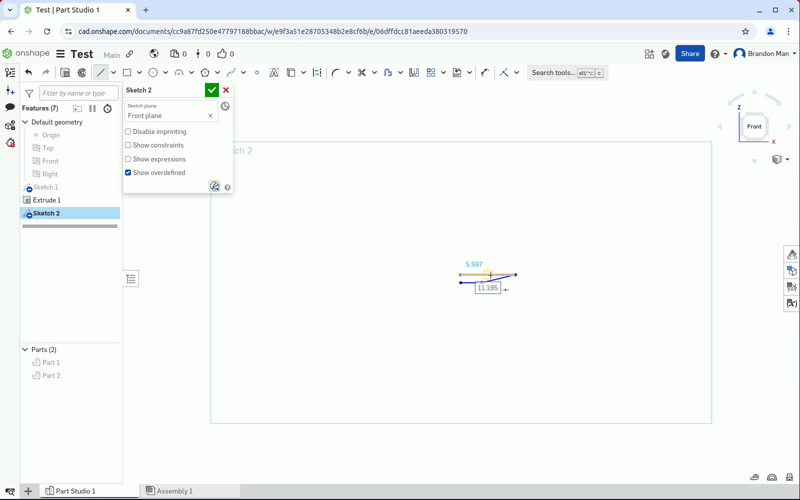
mouse_move(460, 282)
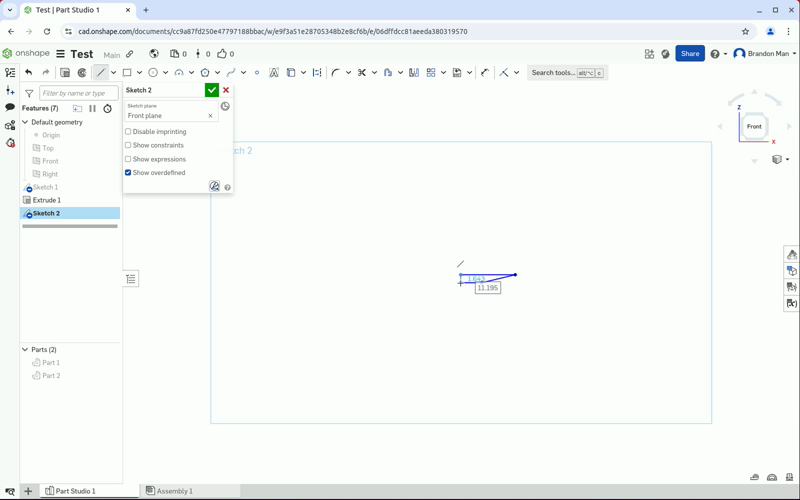
key_up(shift)
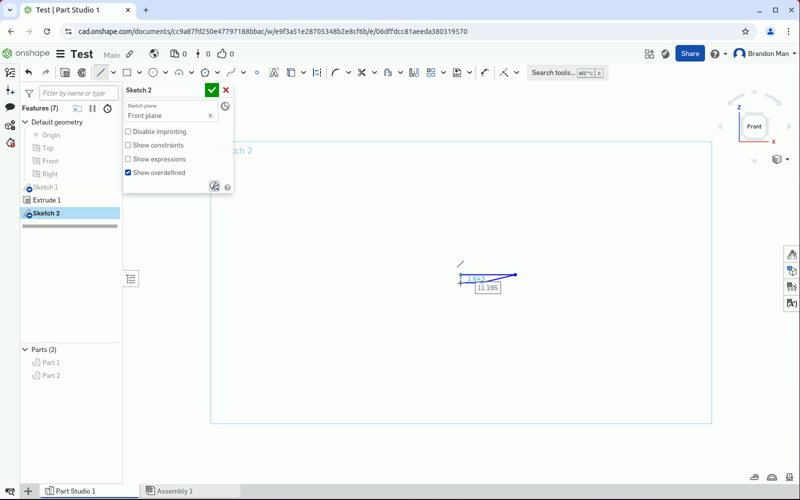
click(460, 282)
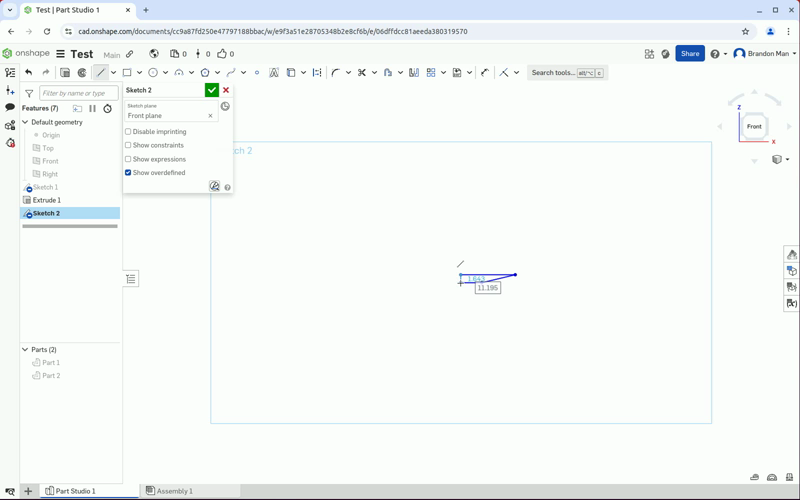
key(esc)
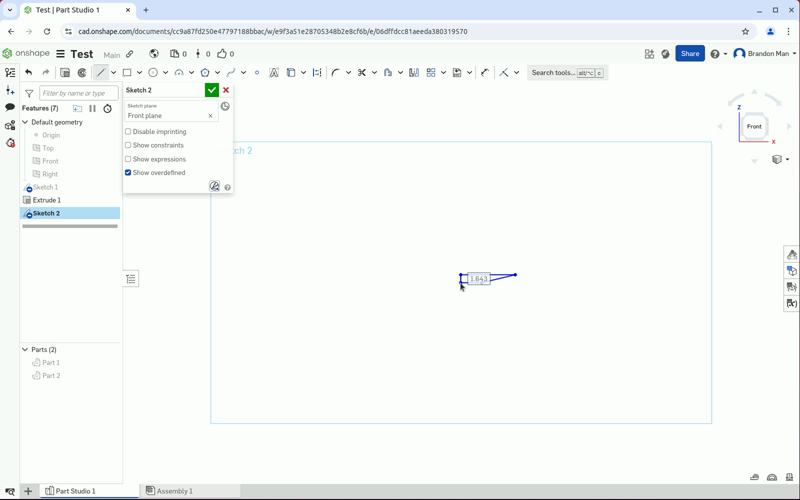
mouse_move(463, 280)
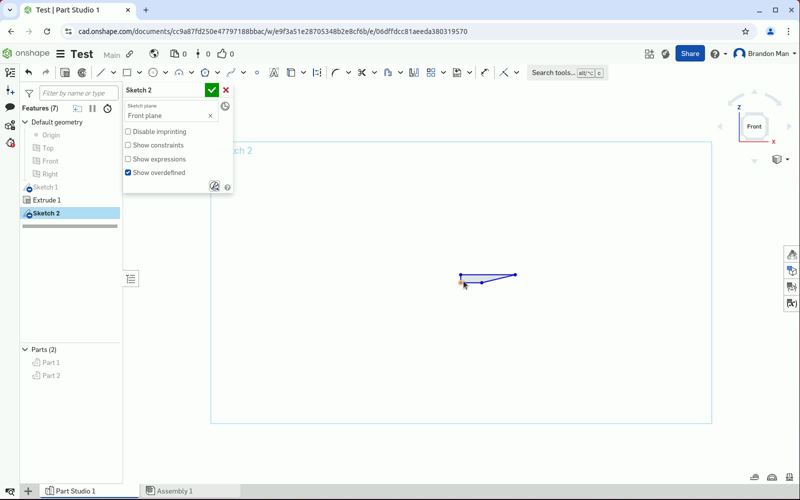
scroll(6)
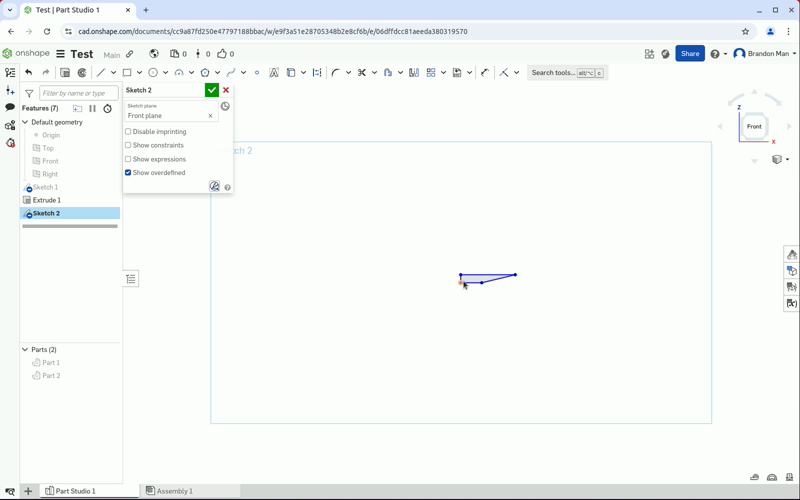
scroll(6)
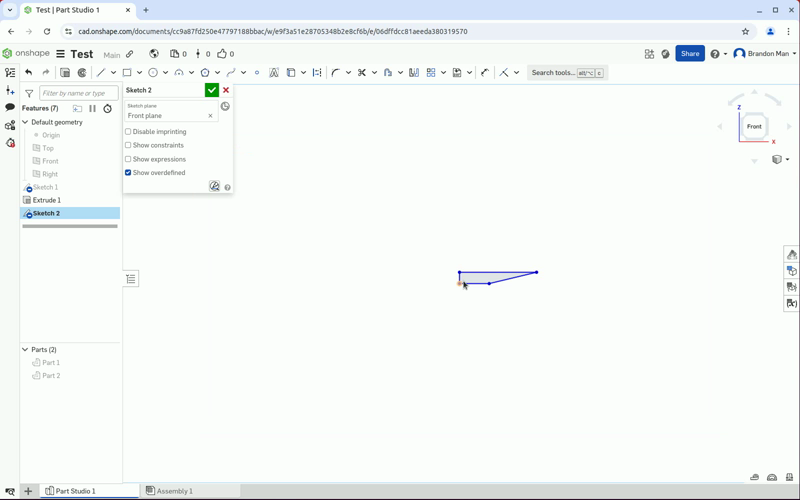
scroll(6)
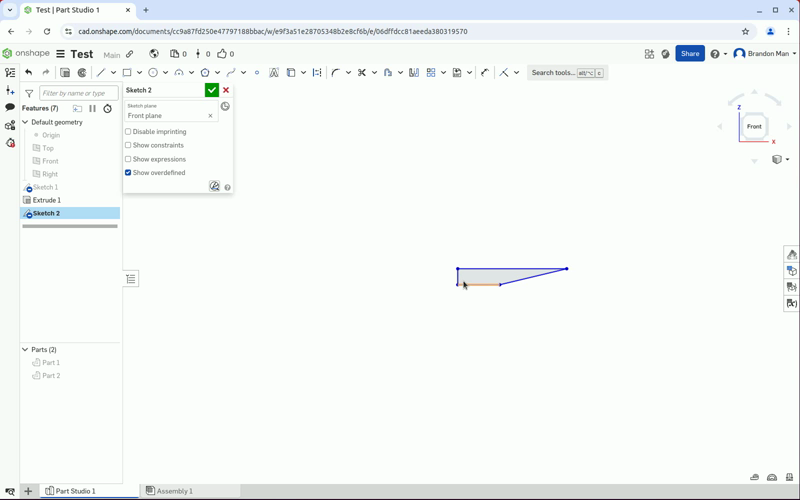
scroll(6)
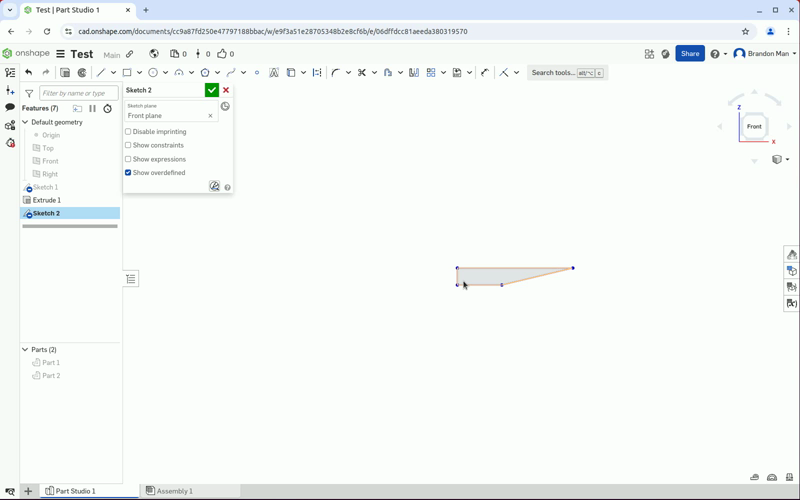
scroll(6)
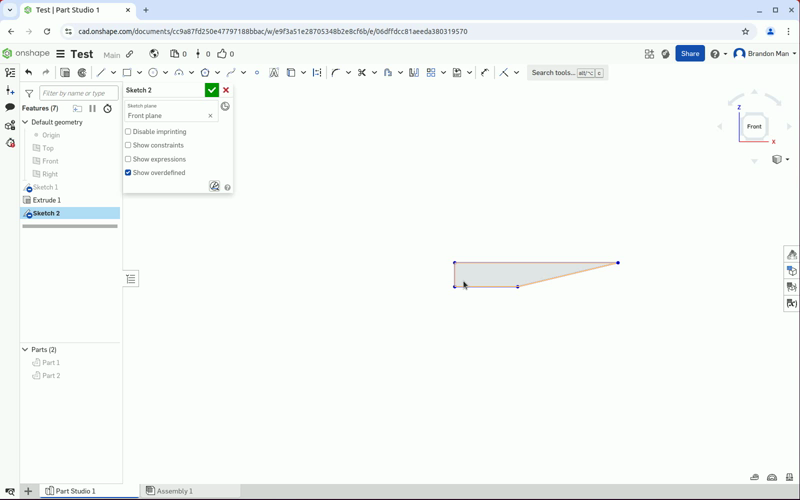
scroll(6)
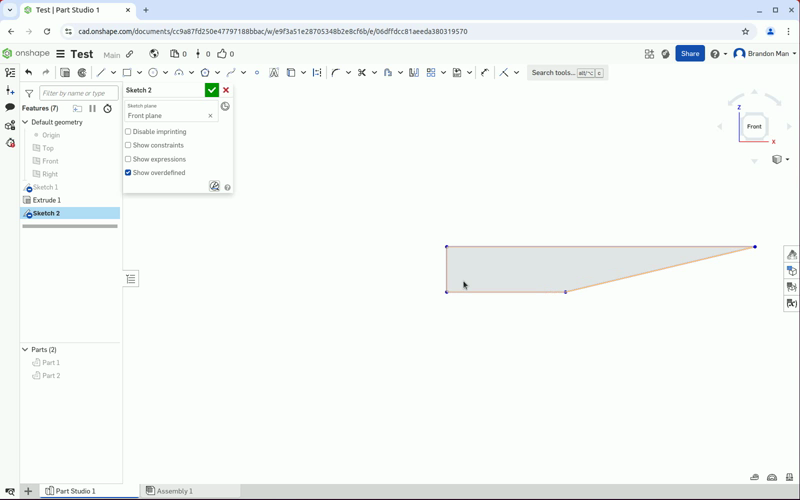
scroll(6)
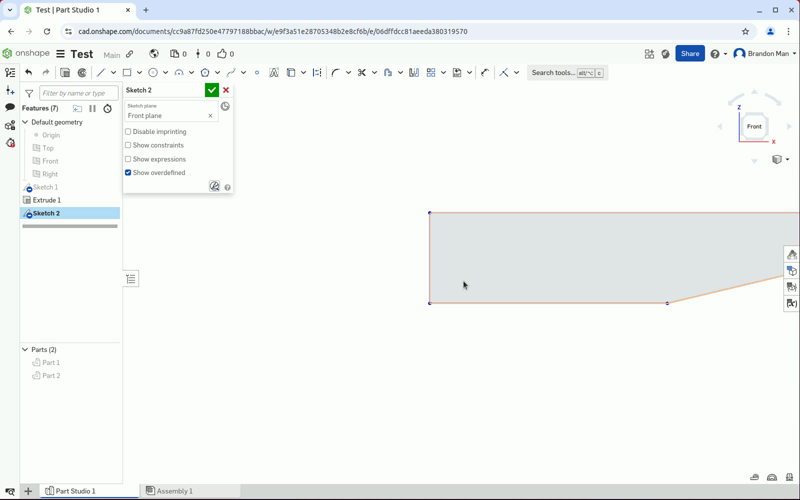
click(463, 280)
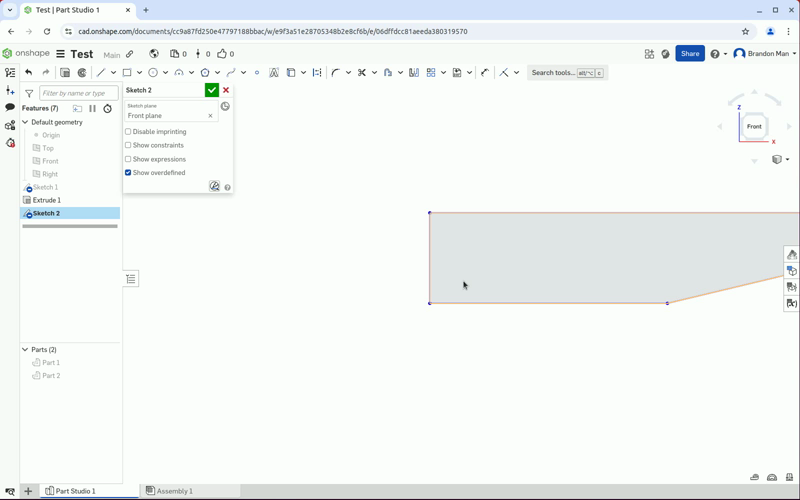
scroll(-6)
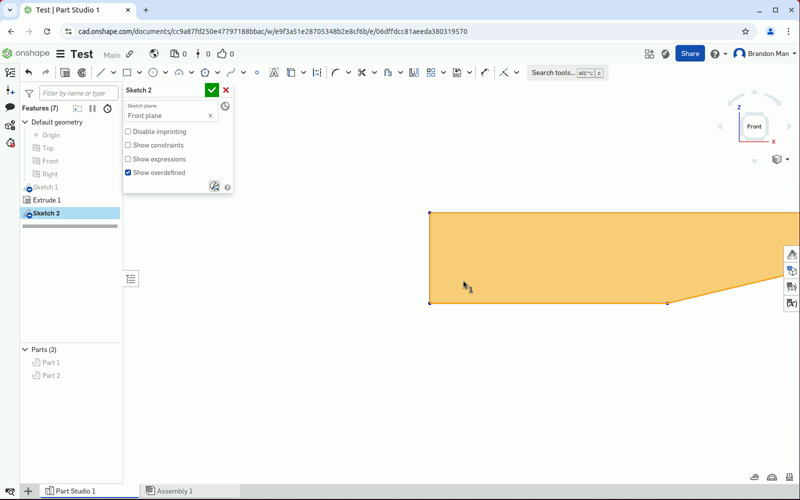
scroll(-6)
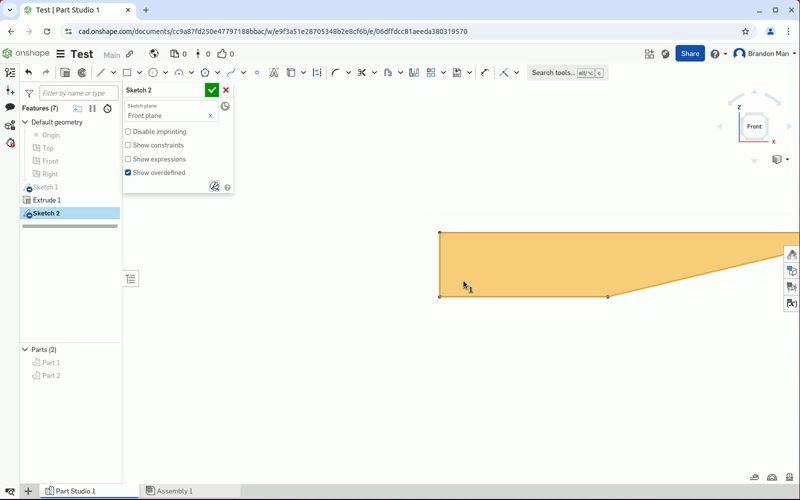
scroll(-6)
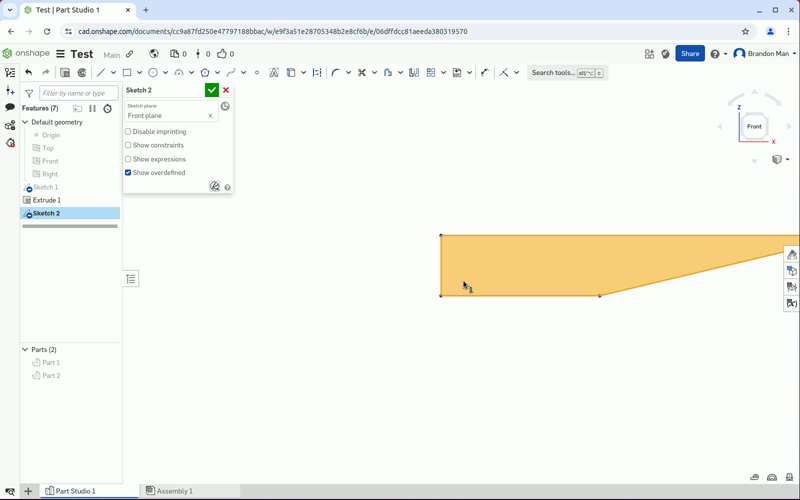
scroll(-6)
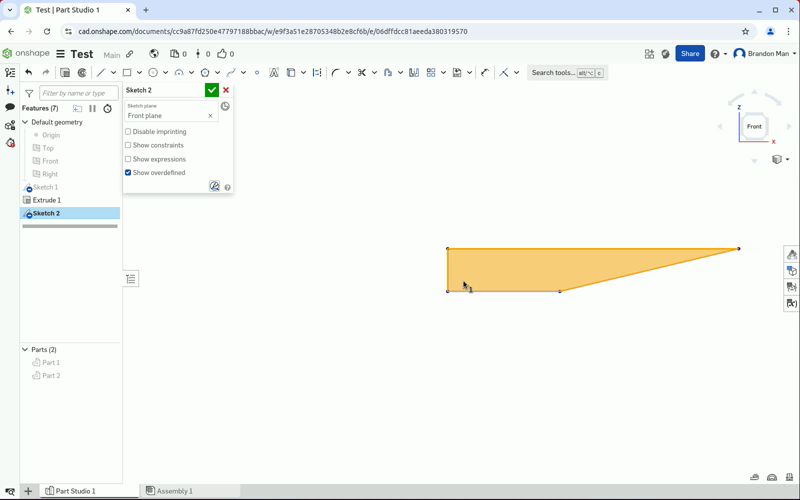
scroll(-6)
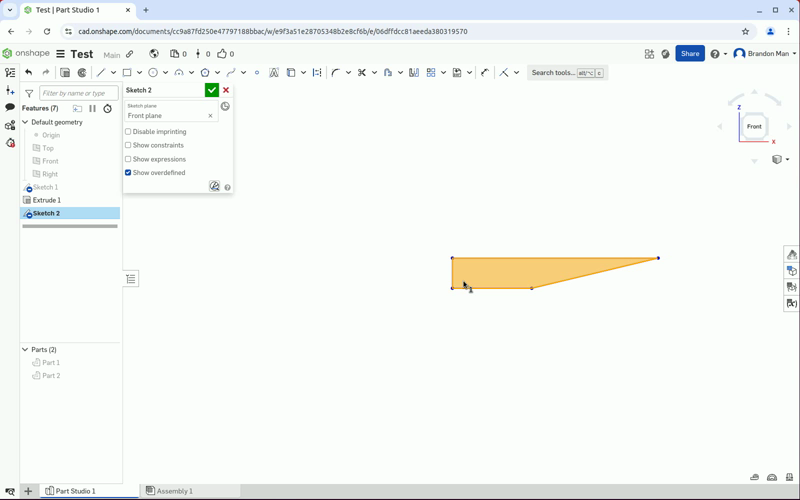
scroll(-6)
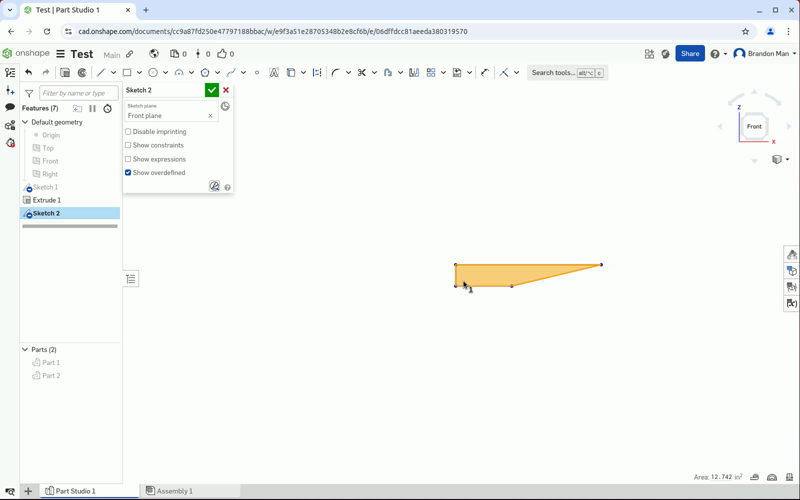
scroll(-6)
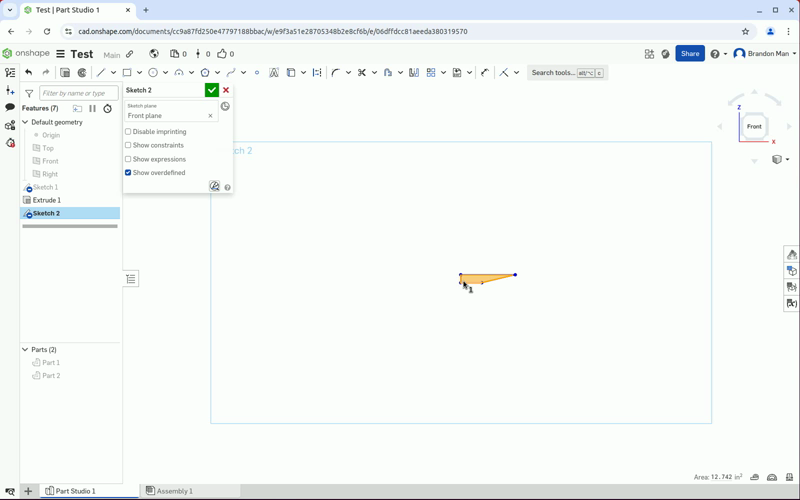
mouse_move(73, 352)
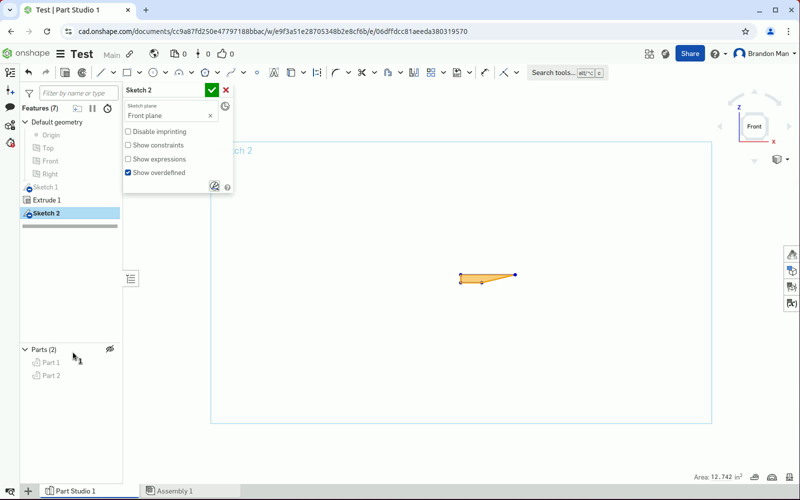
key(shift+y)
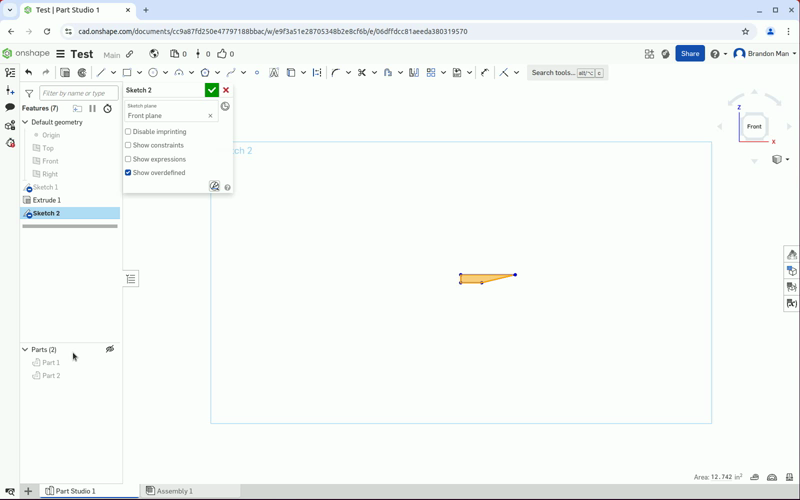
key(shift+e)
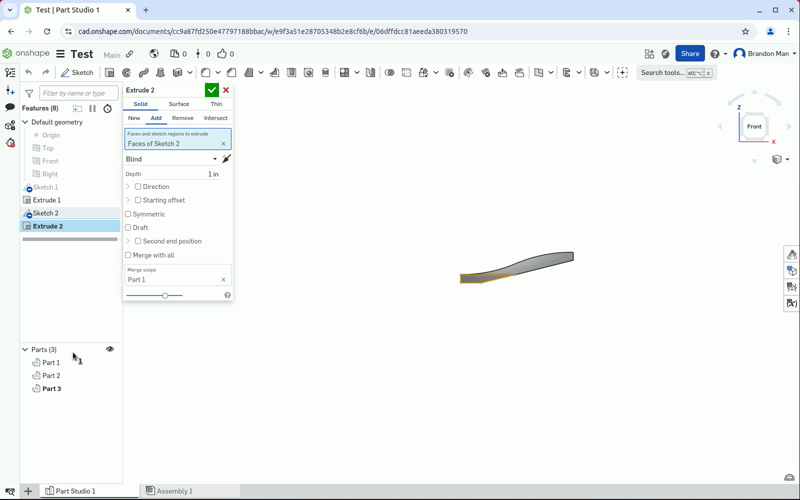
mouse_move(143, 106)
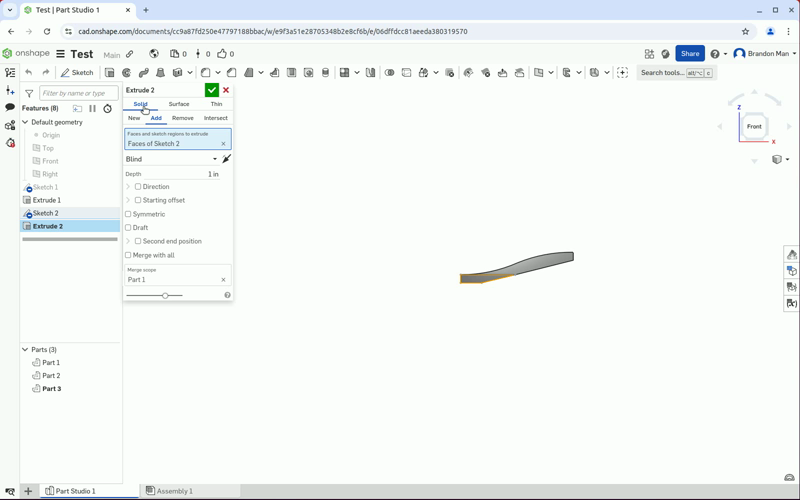
click(143, 106)
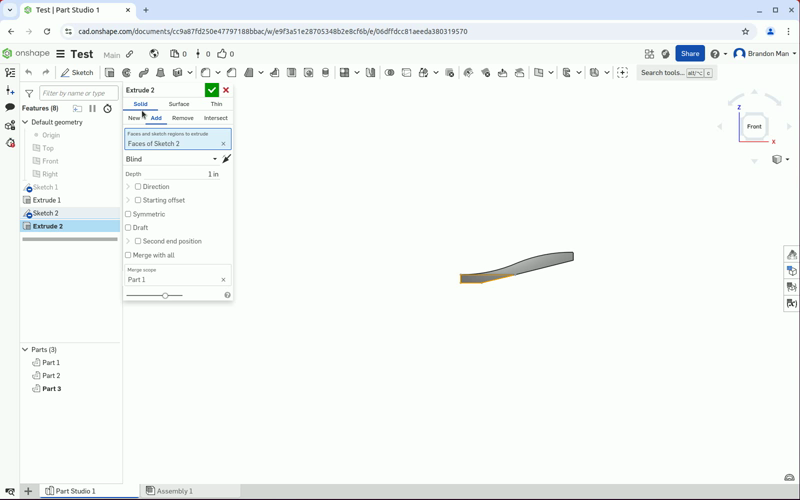
mouse_move(137, 120)
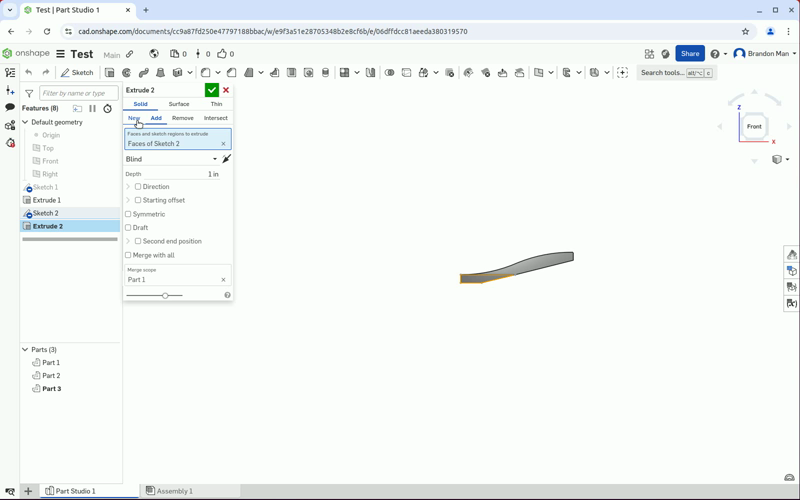
click(137, 120)
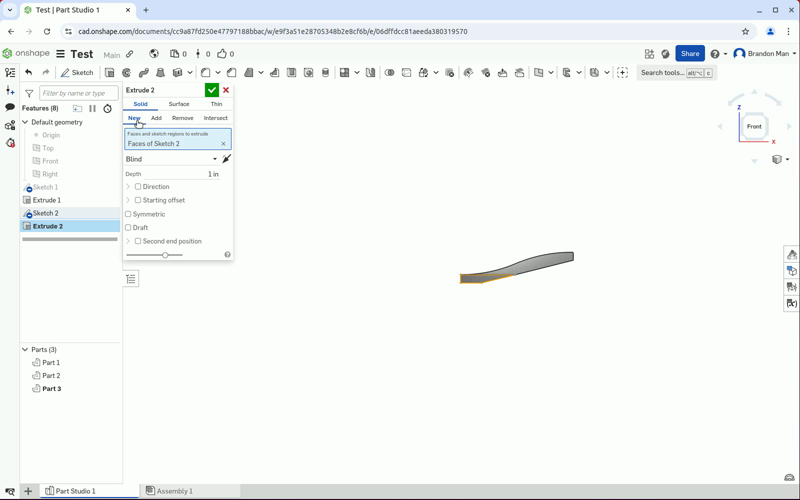
key(tab, 4)
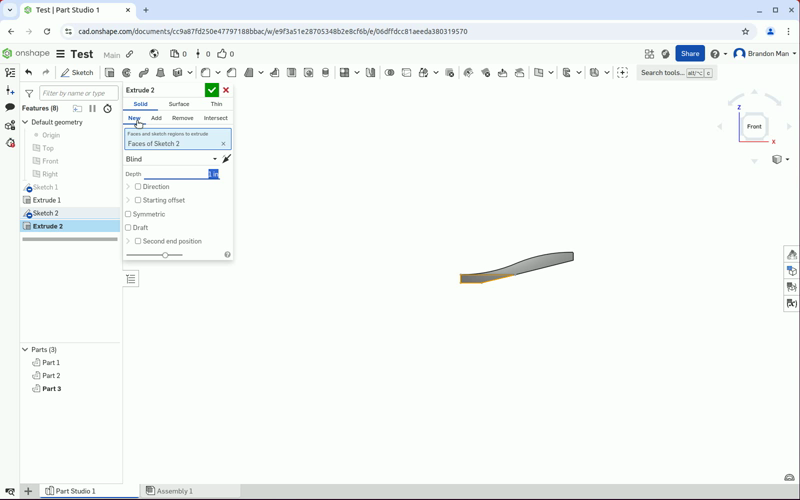
text(-0.722)
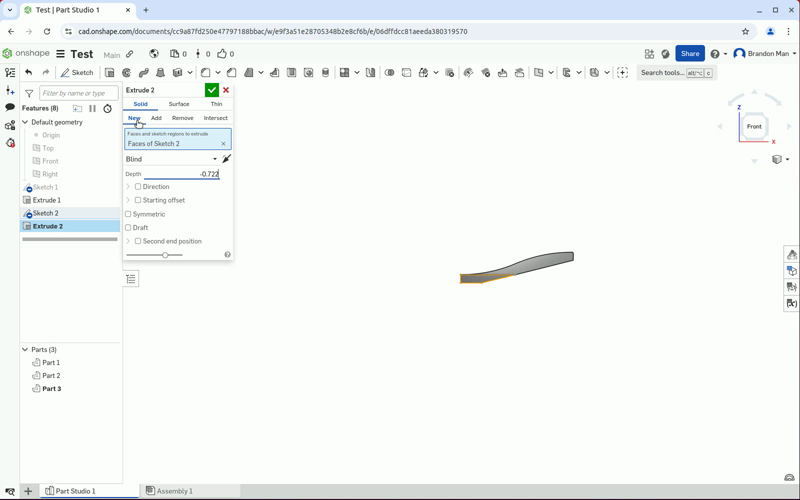
key(enter)
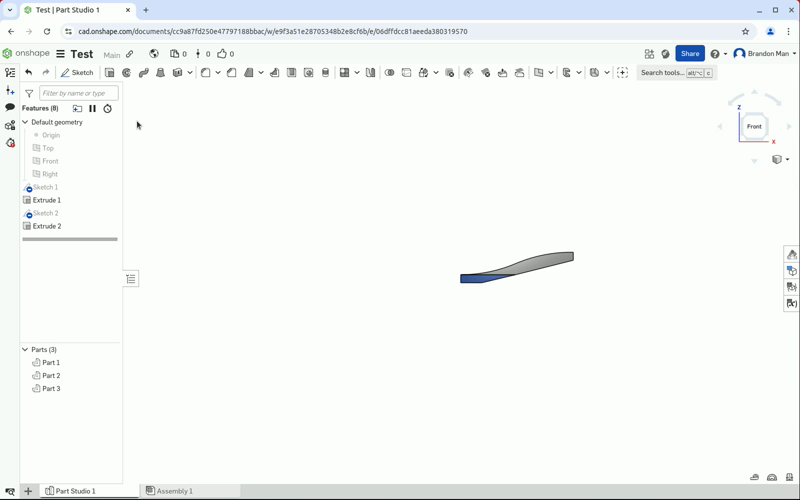
key(shift+h)
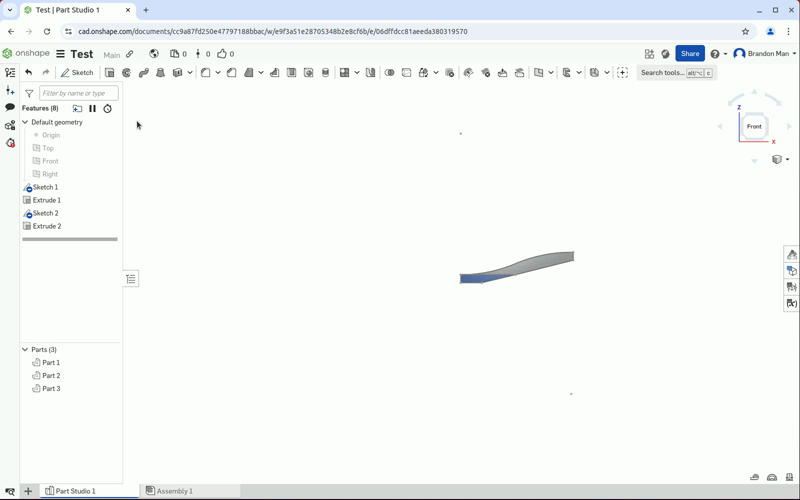
key(shift+h)
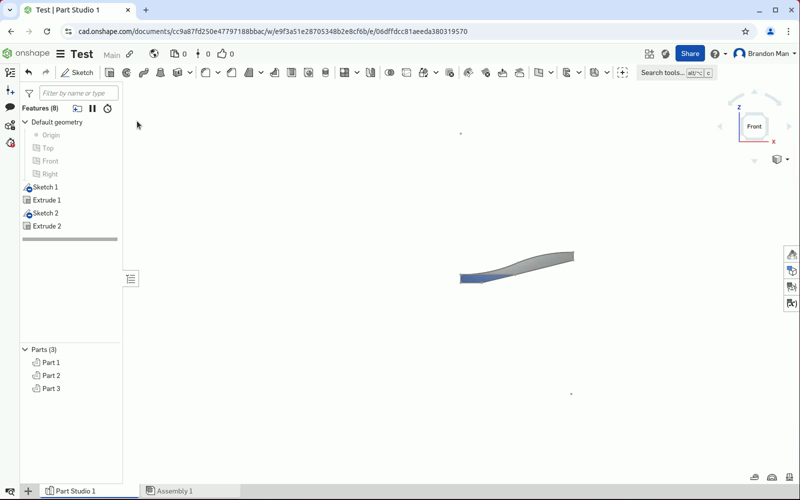
key(shift+7)
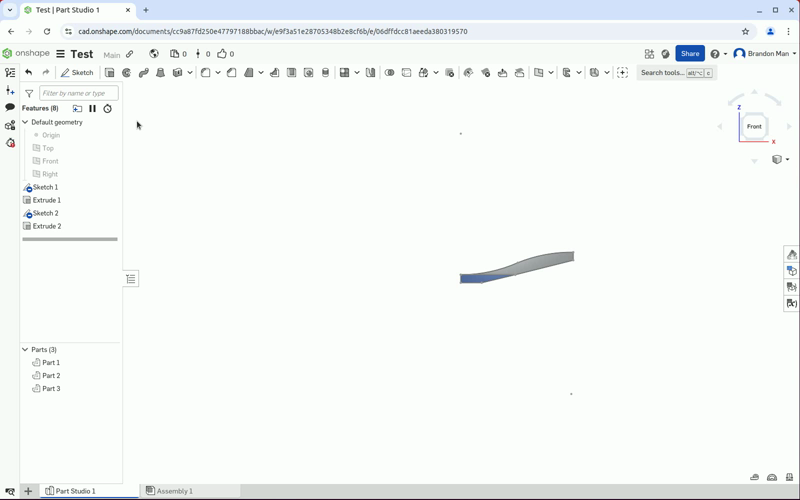
key(left, 2)
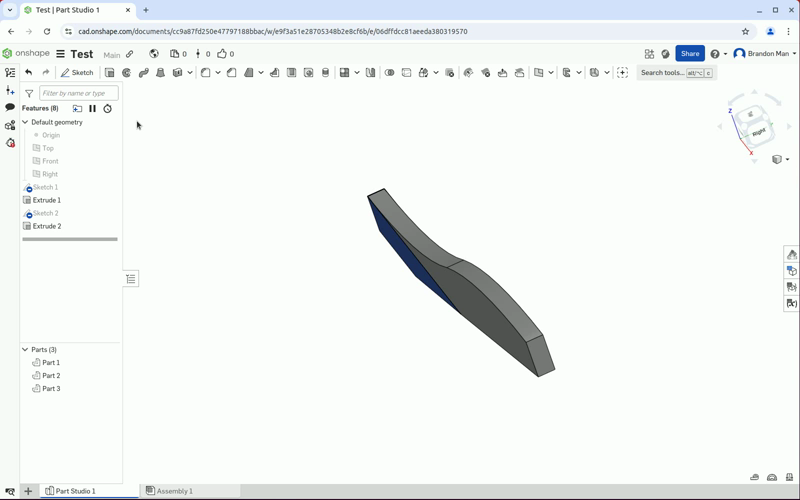
key(down, 2)
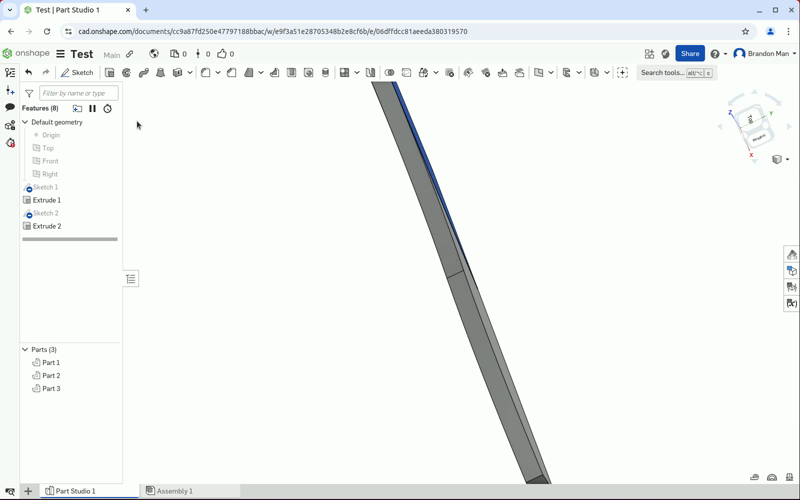
key(up, 2)
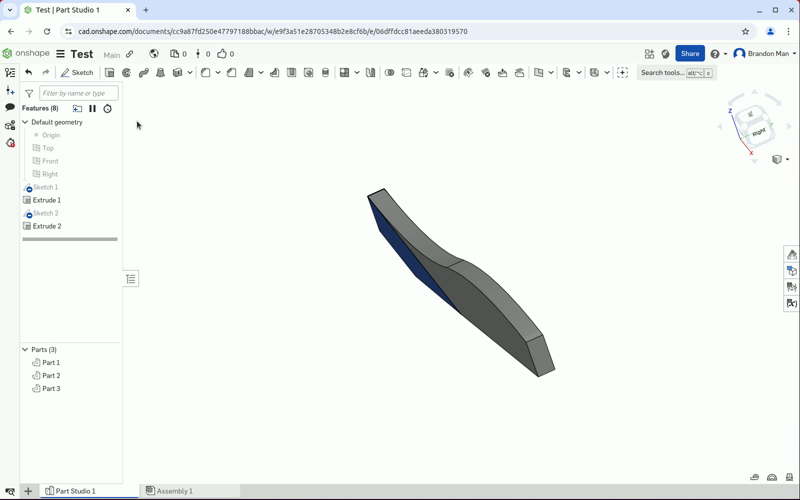
key(right, 2)
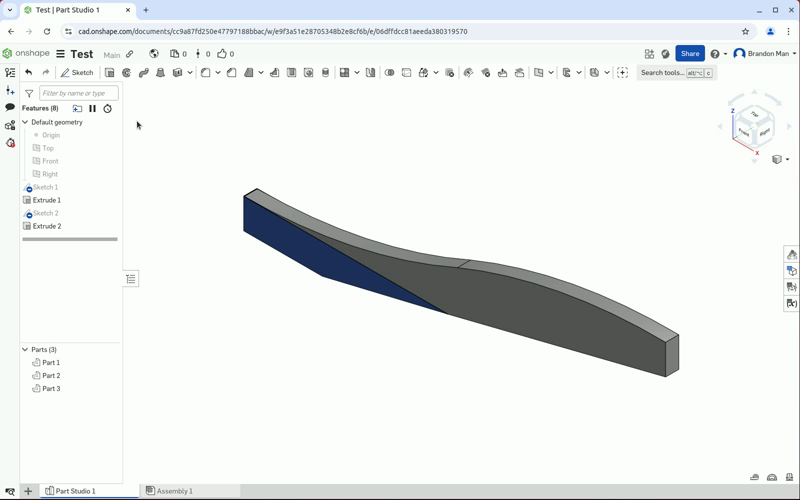
mouse_move(73, 189)
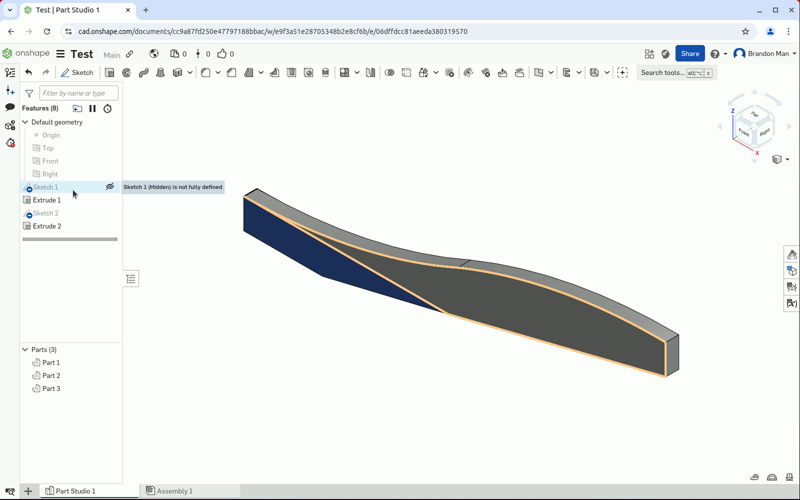
click(73, 189)